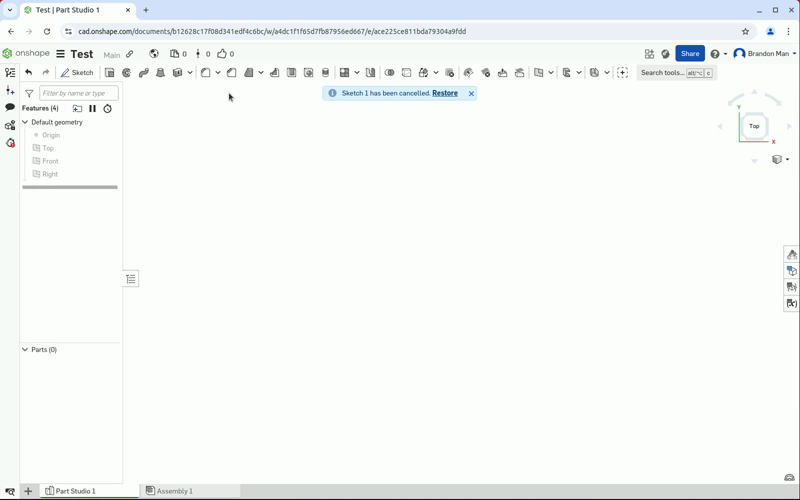
key(shift+h)
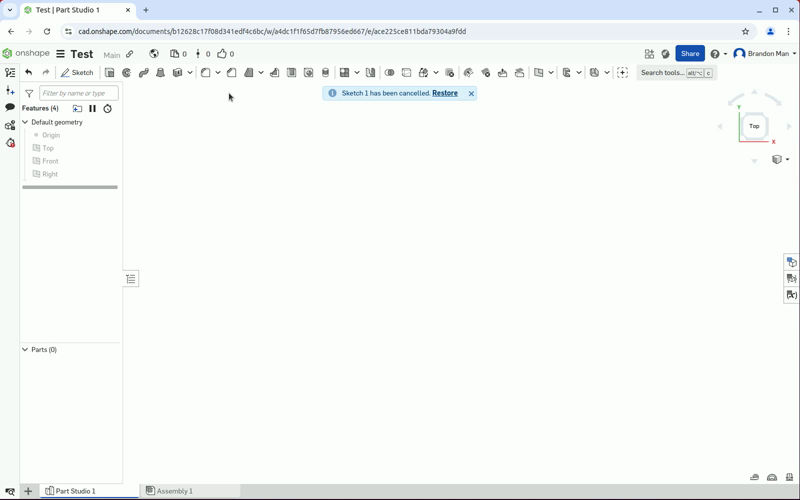
mouse_move(73, 352)
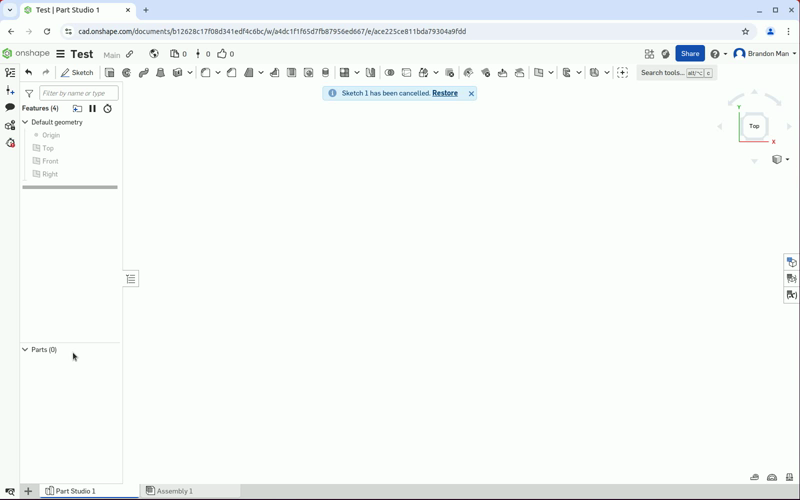
key(y)
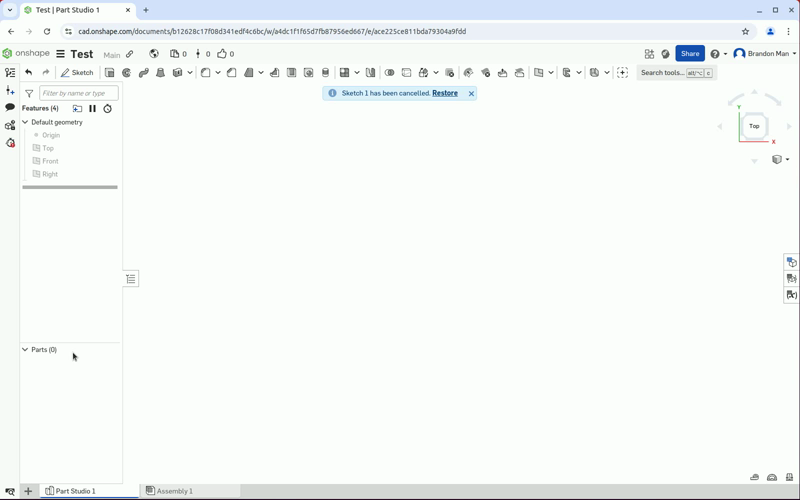
key(shift+p)
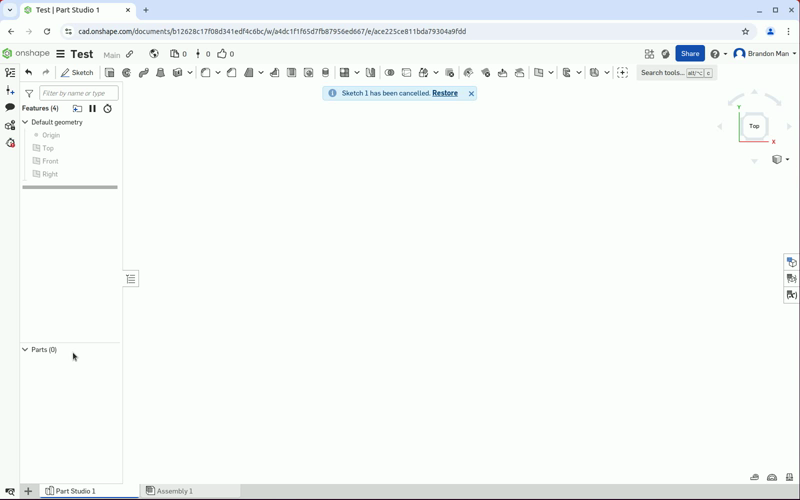
key(space)
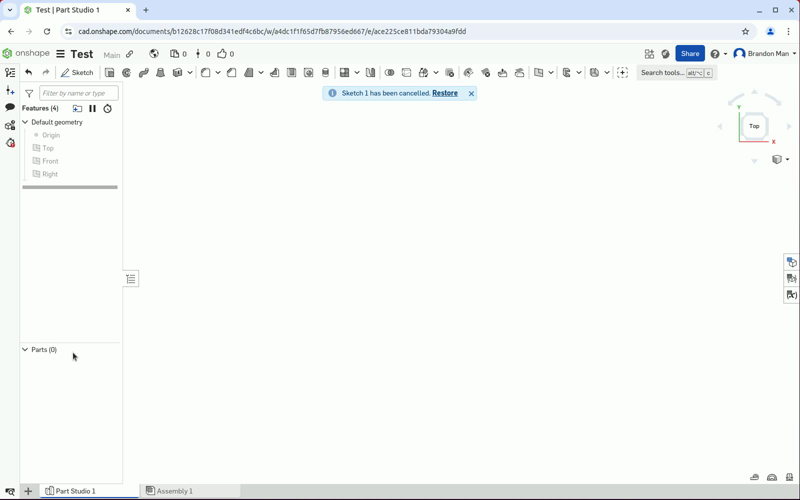
key_down(shift)
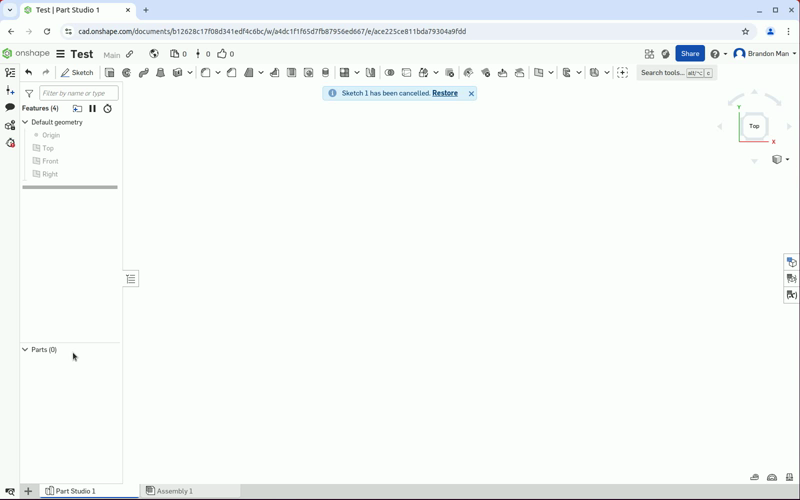
key(up)
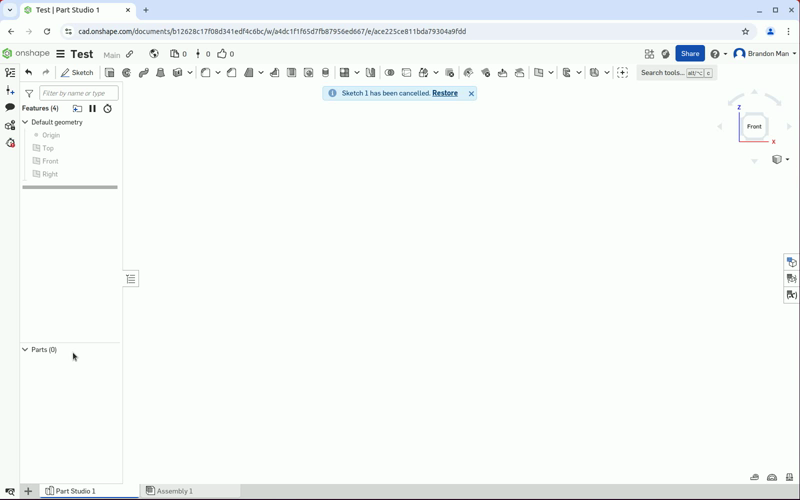
key_up(shift)
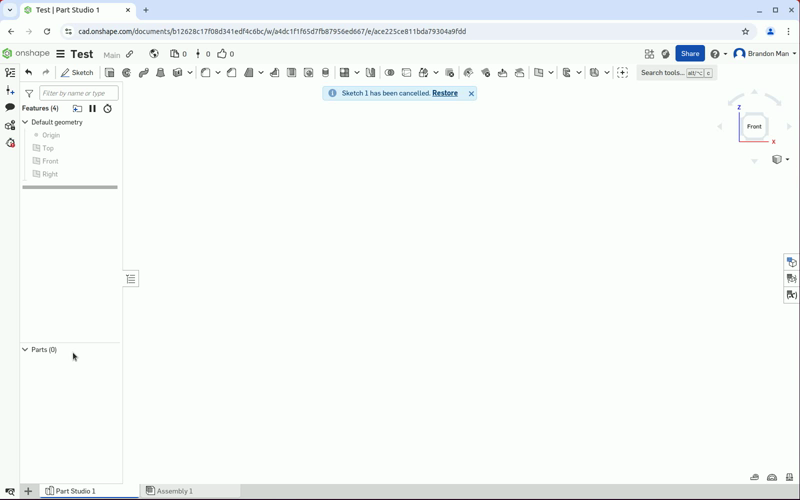
mouse_move(73, 352)
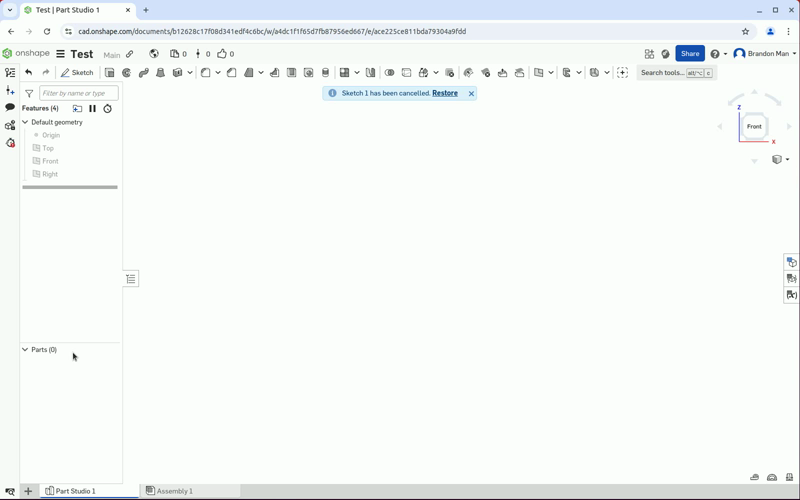
key(shift+y)
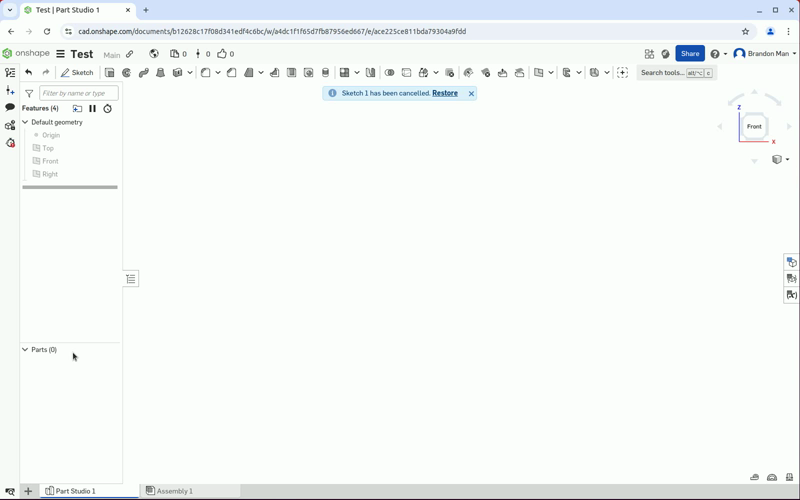
key(shift+s)
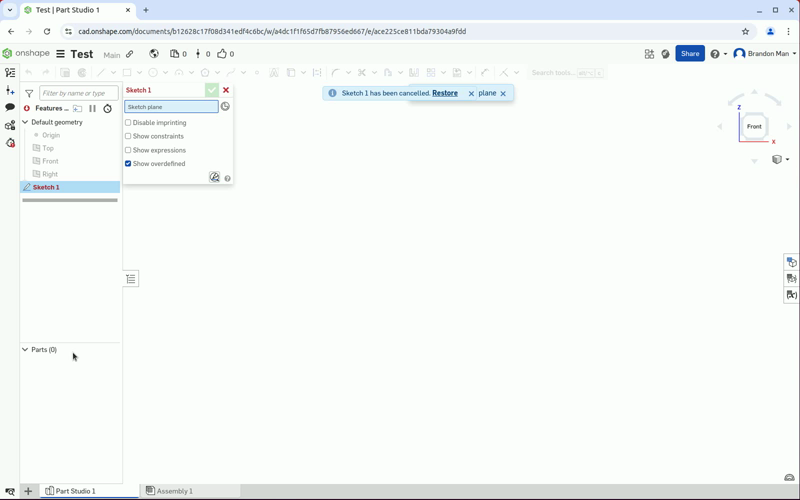
mouse_move(73, 163)
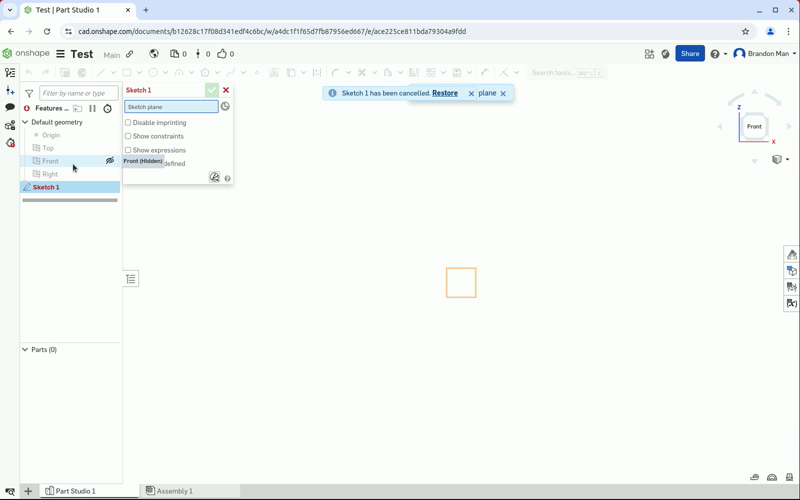
click(73, 163)
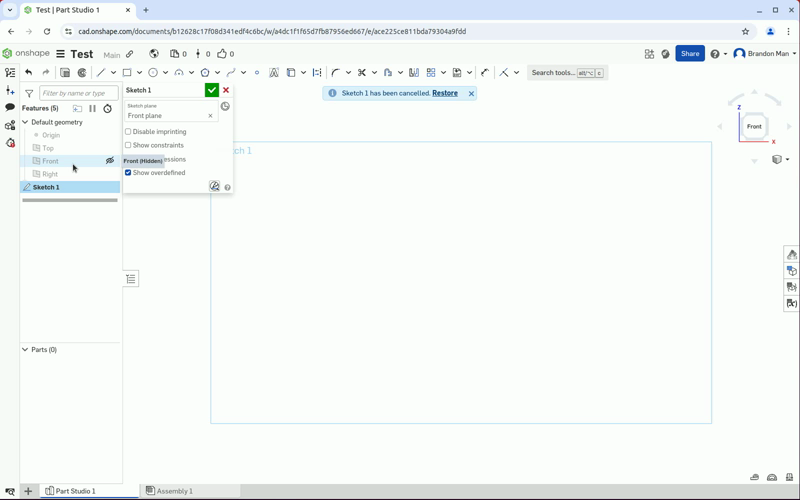
mouse_move(73, 352)
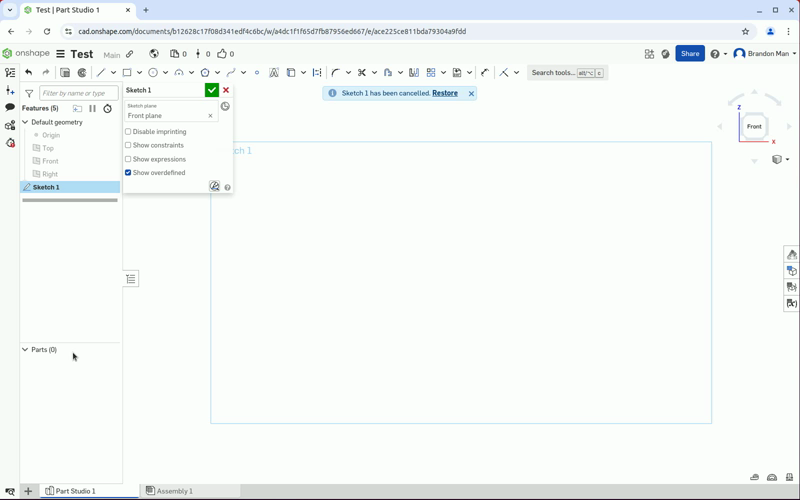
key(y)
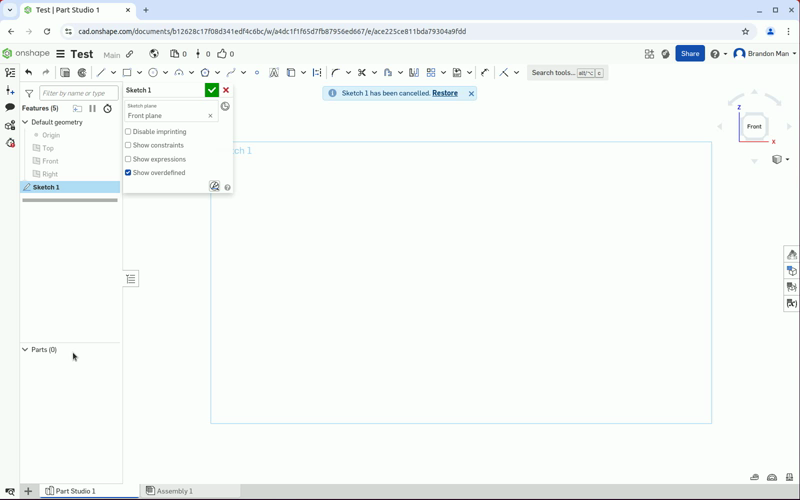
key(l)
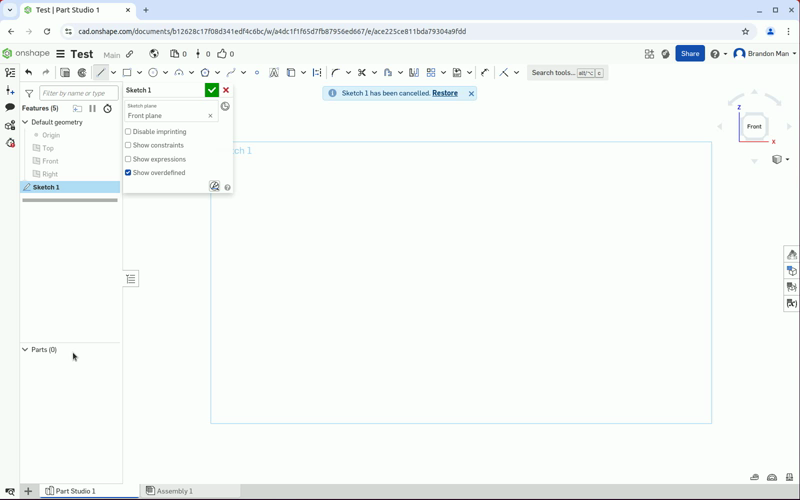
key_down(shift)
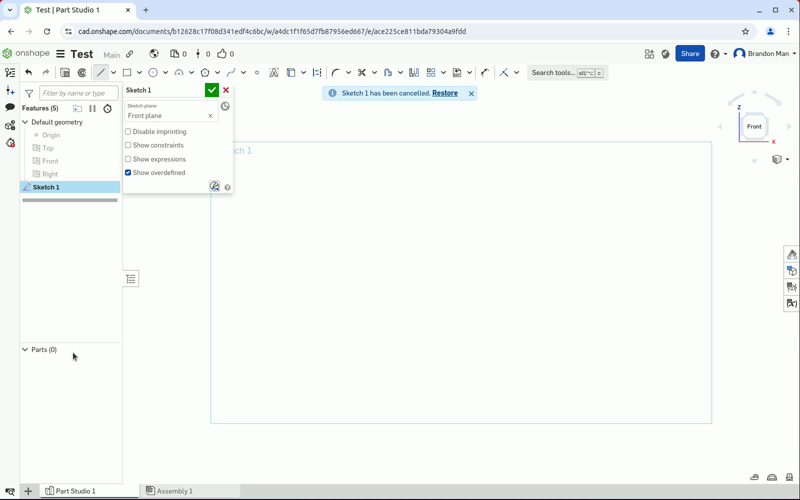
mouse_move(348, 297)
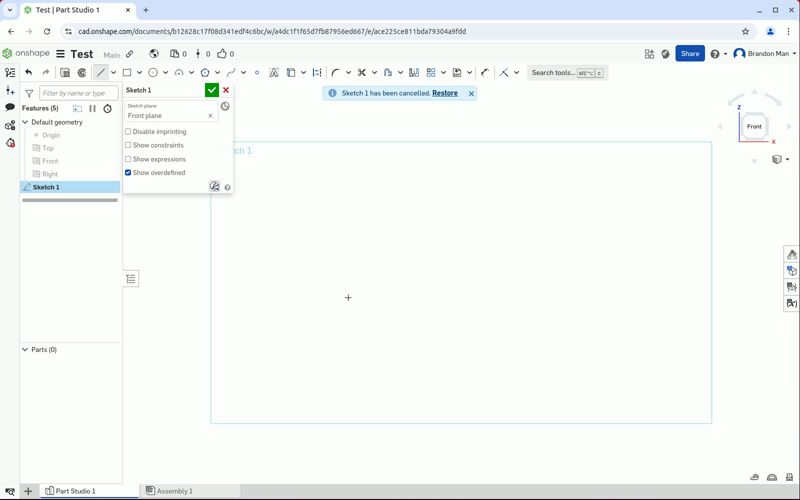
click(348, 297)
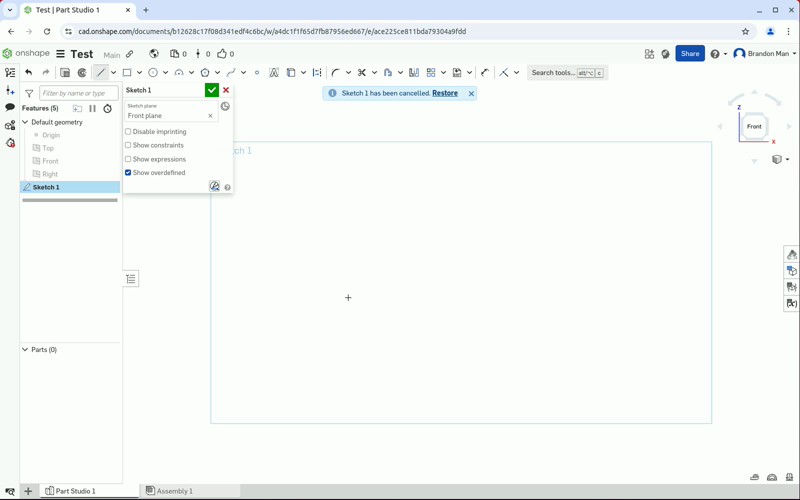
key_up(shift)
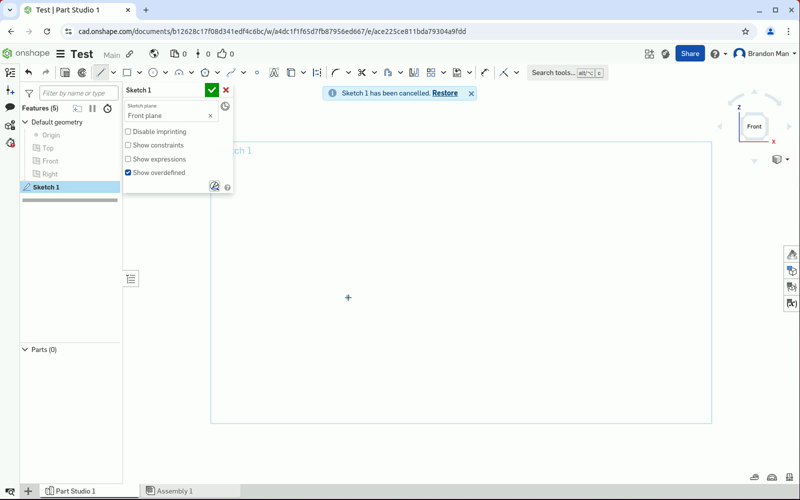
key_down(shift)
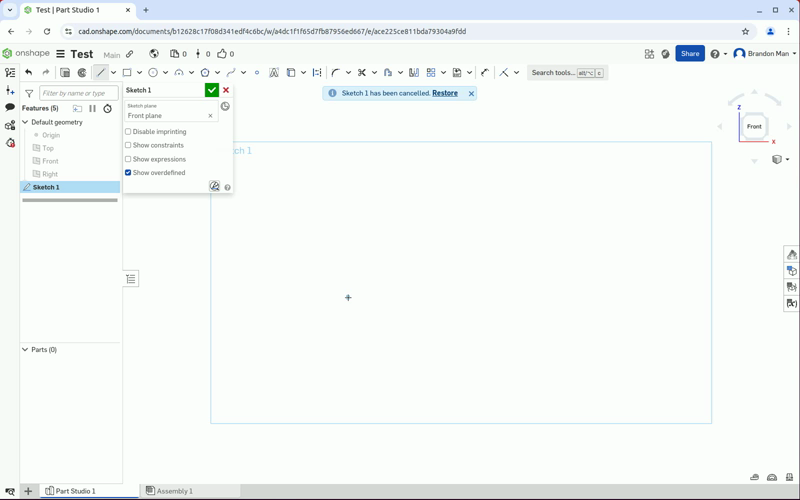
mouse_move(490, 297)
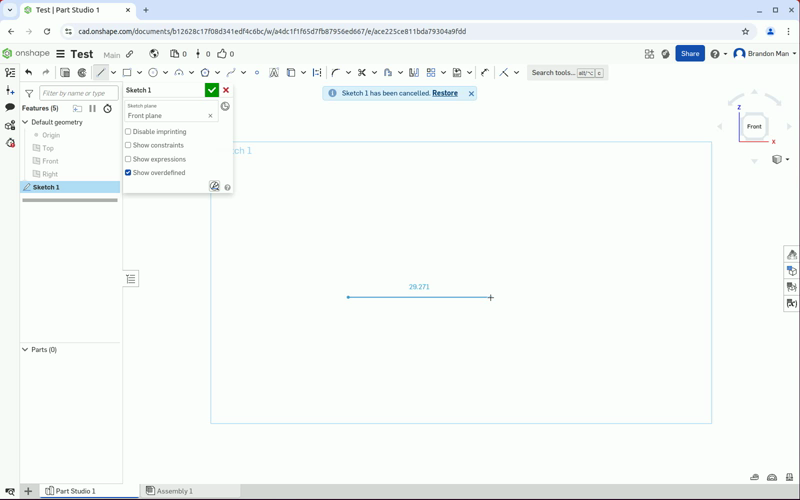
click(490, 297)
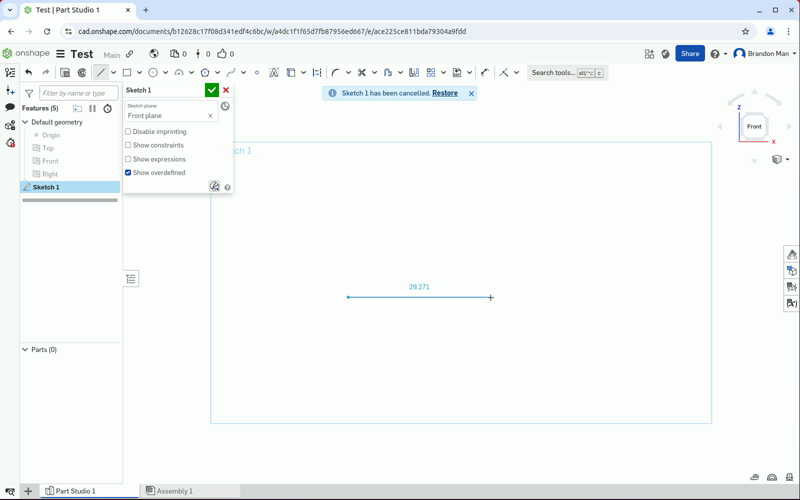
key_up(shift)
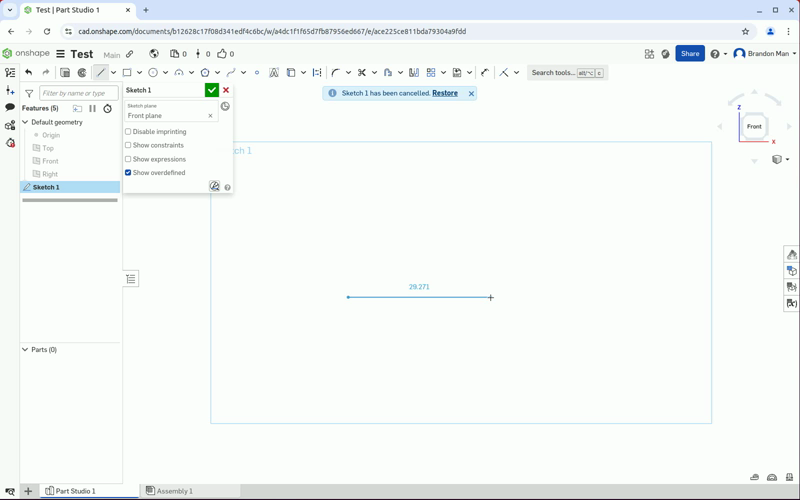
key_down(shift)
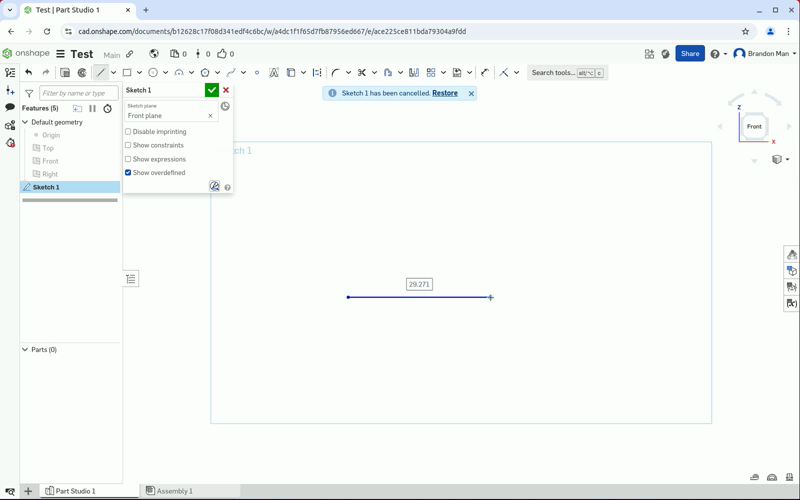
mouse_move(520, 297)
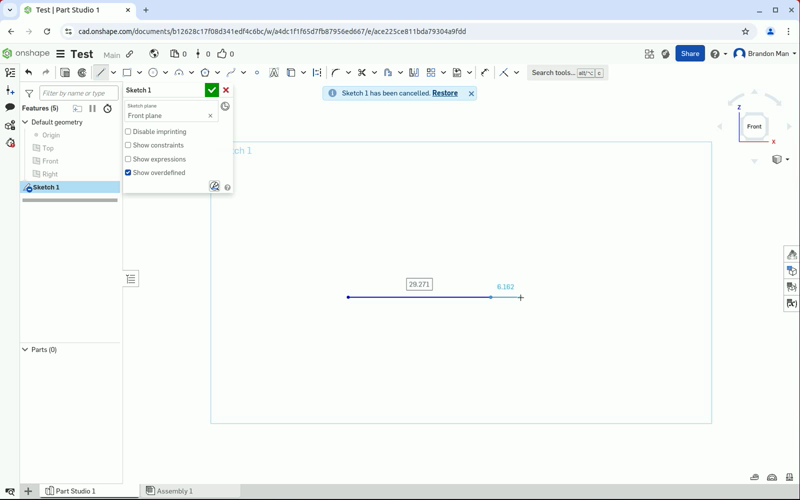
mouse_move(490, 240)
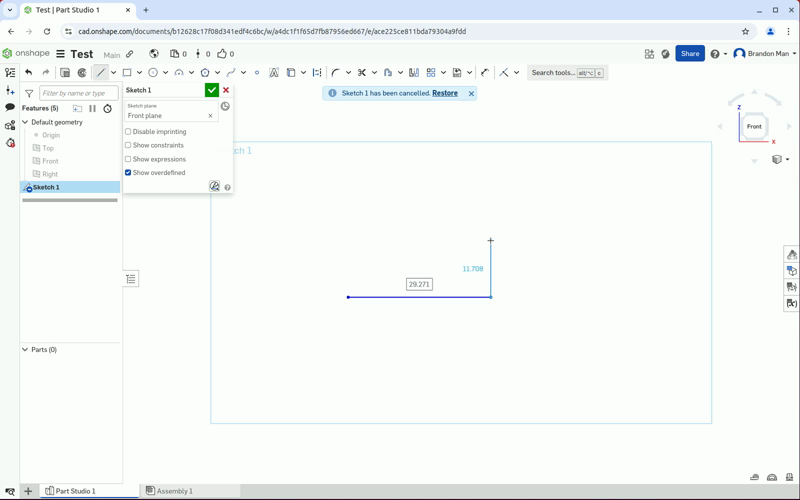
click(490, 240)
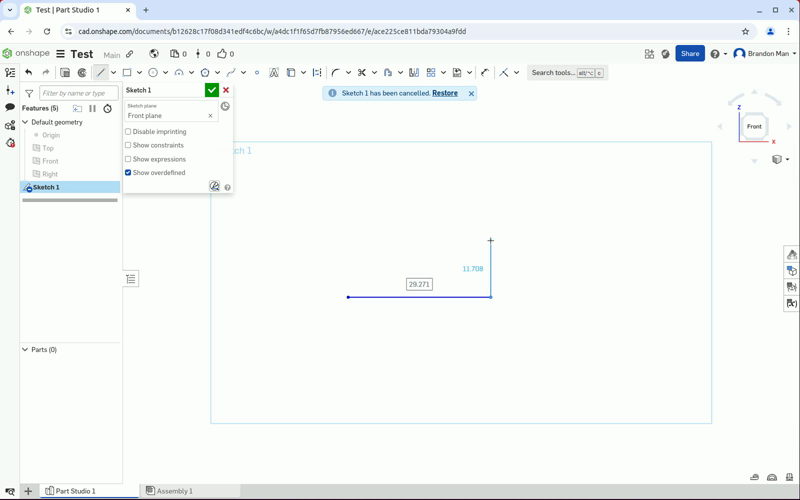
key_up(shift)
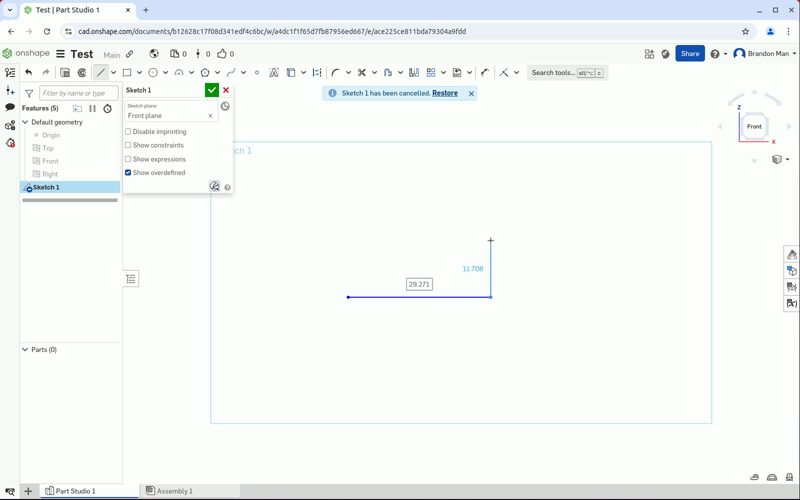
key_down(shift)
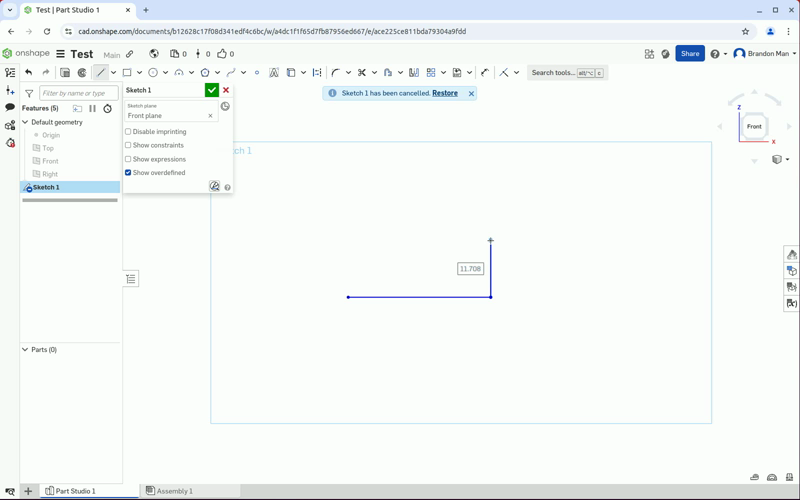
mouse_move(348, 240)
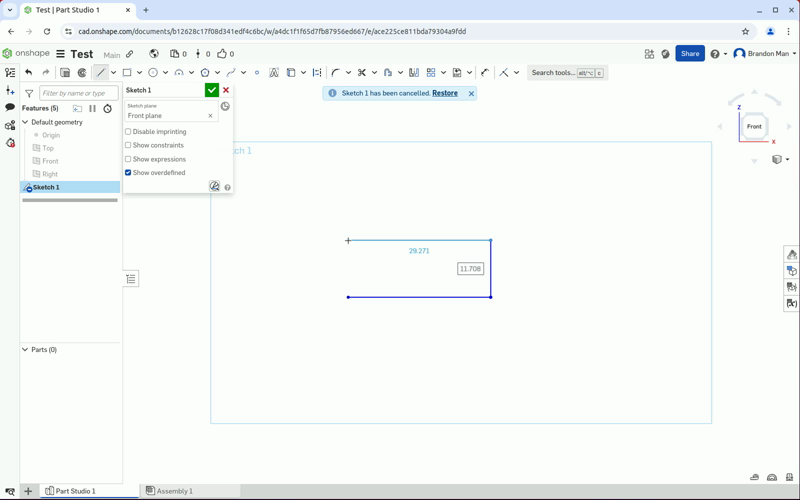
click(348, 240)
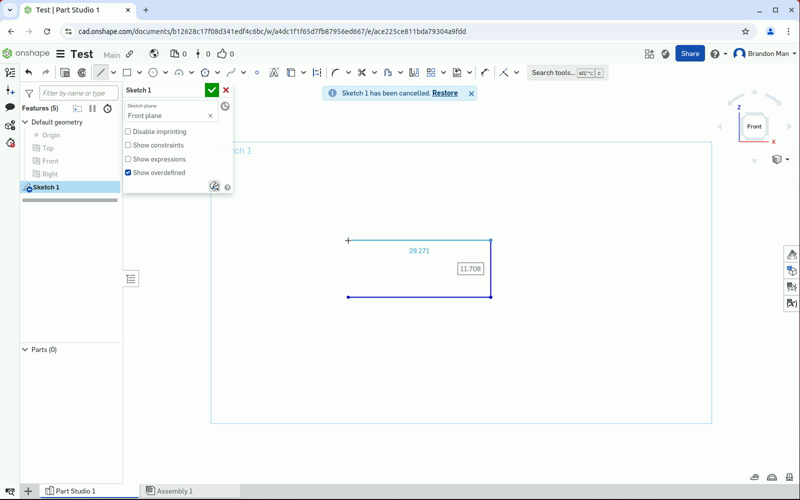
key_up(shift)
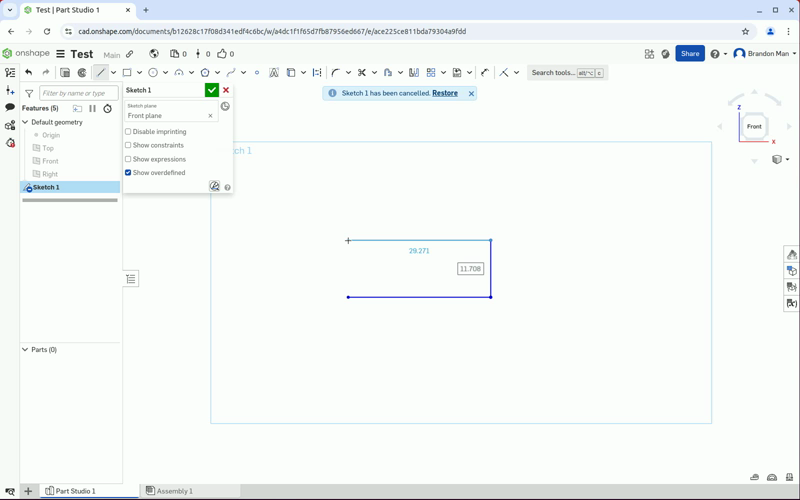
mouse_move(378, 240)
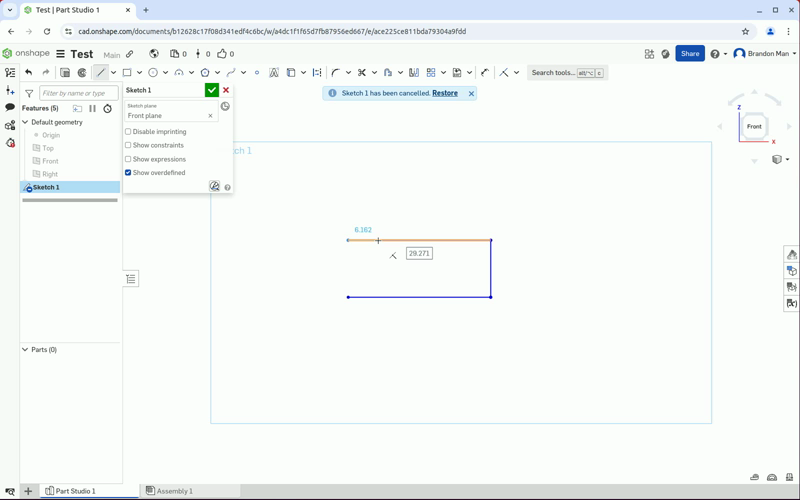
key_down(shift)
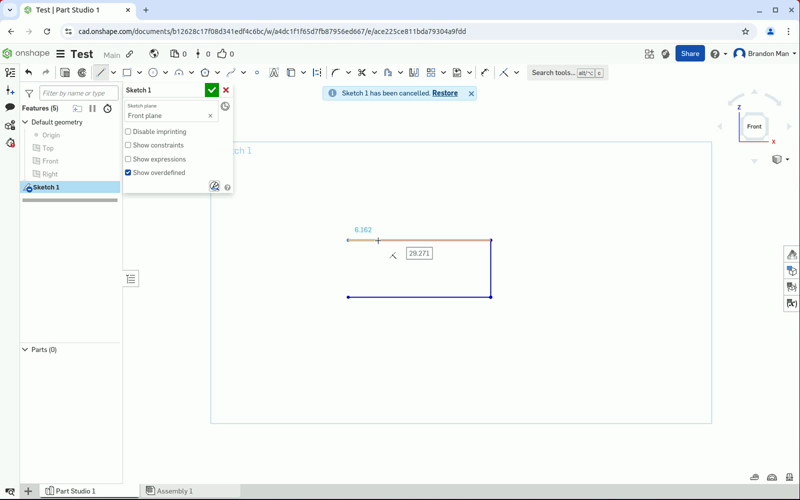
mouse_move(348, 297)
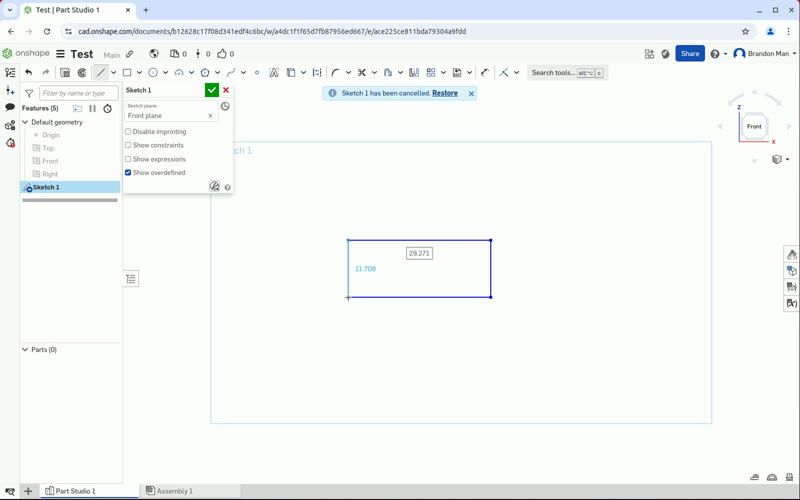
key_up(shift)
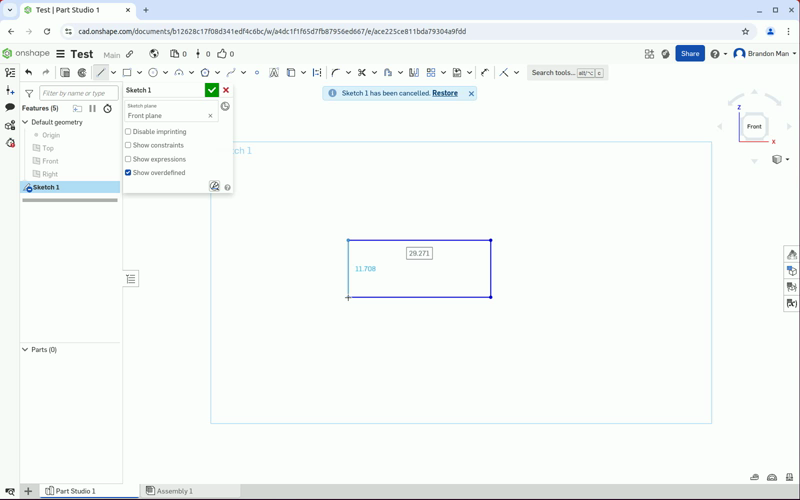
click(348, 297)
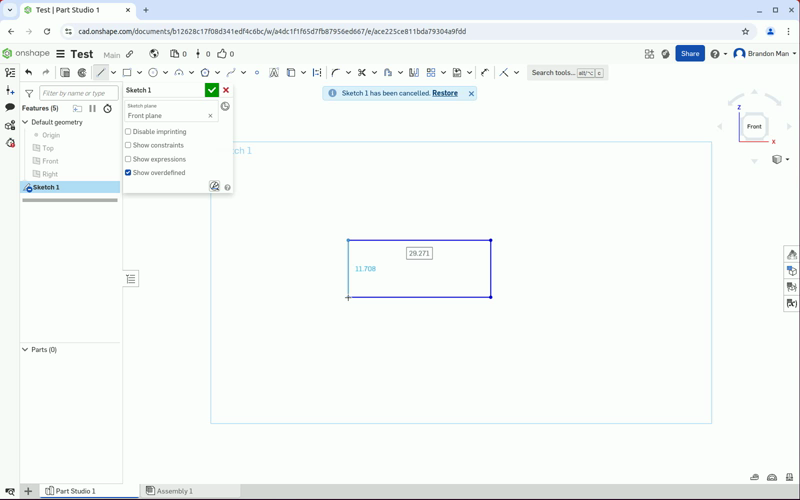
key(esc)
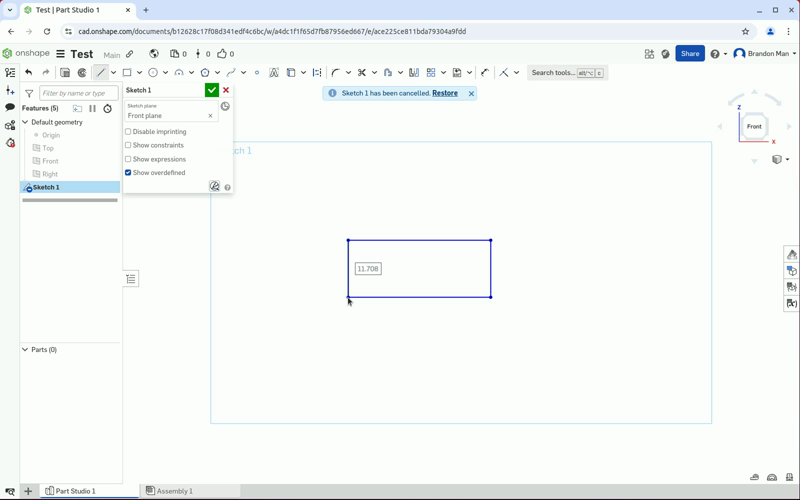
mouse_move(361, 261)
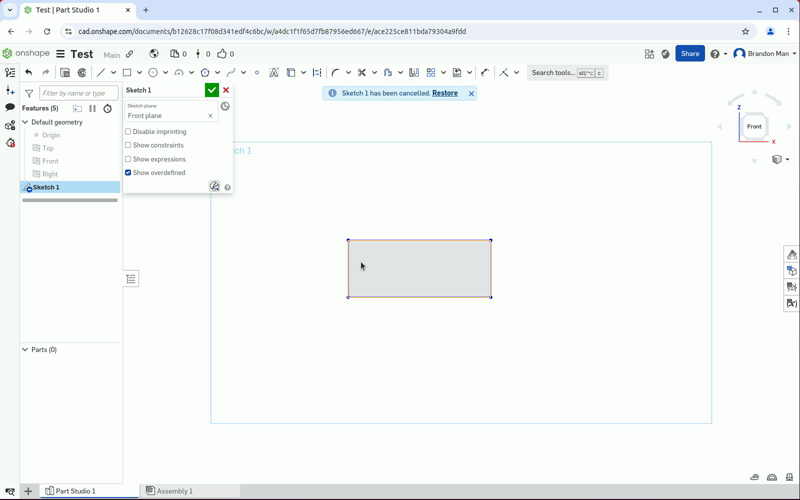
click(361, 261)
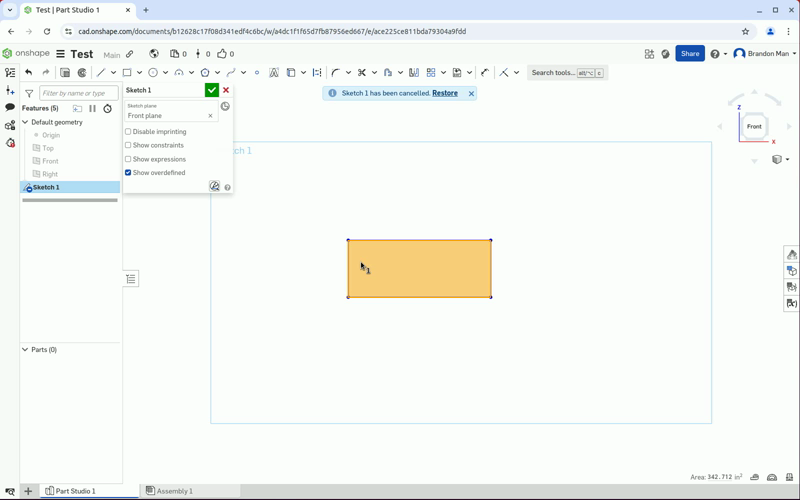
mouse_move(73, 352)
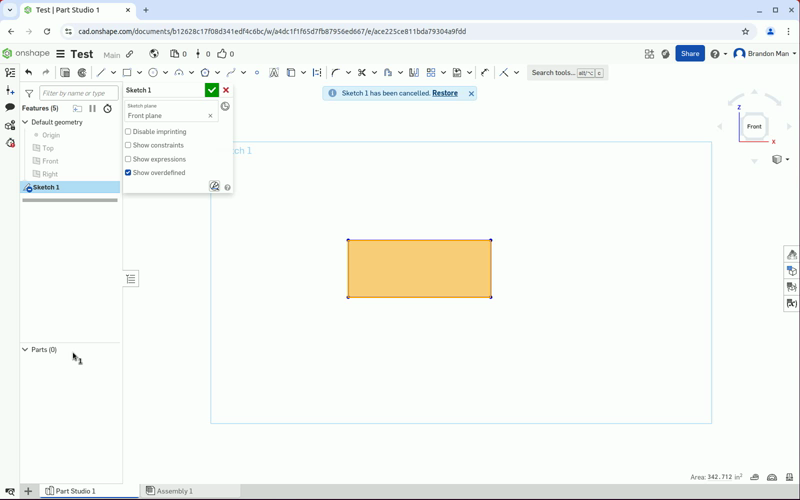
key(shift+y)
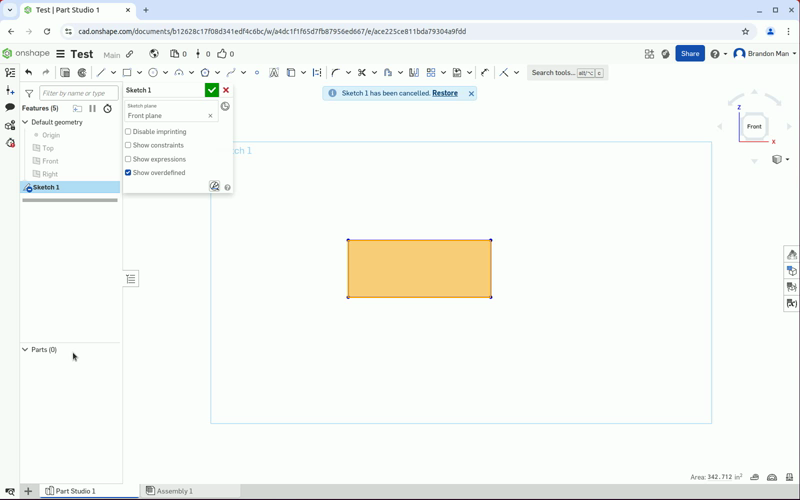
key(shift+e)
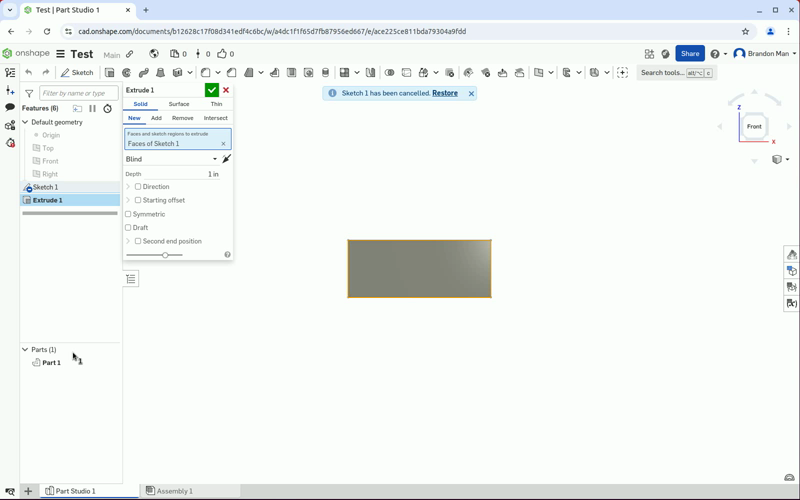
mouse_move(143, 106)
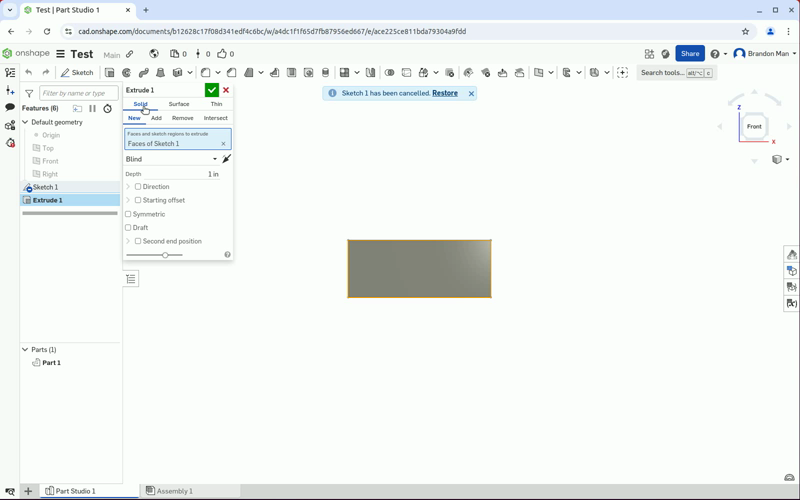
click(143, 106)
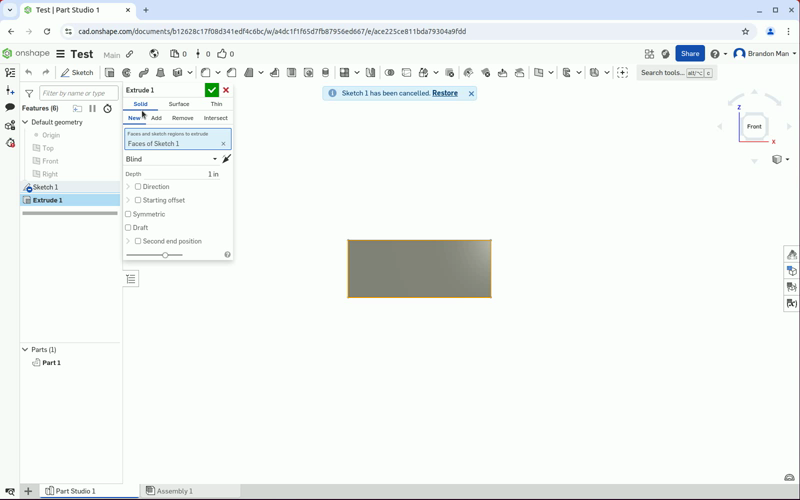
mouse_move(137, 120)
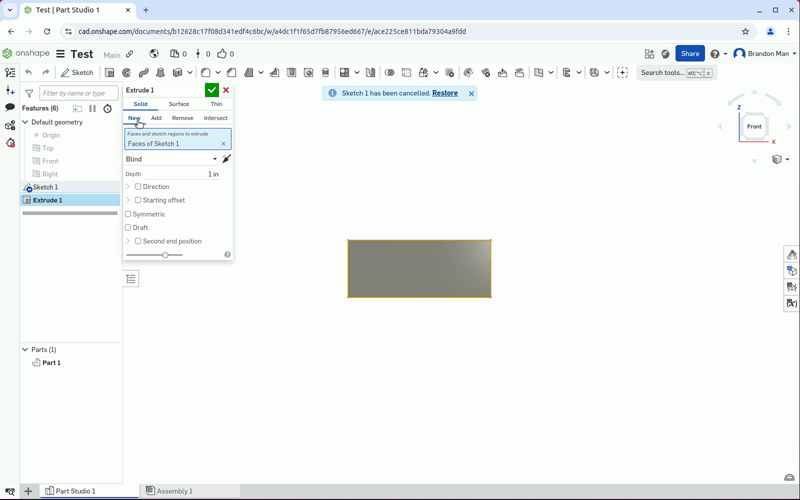
click(137, 120)
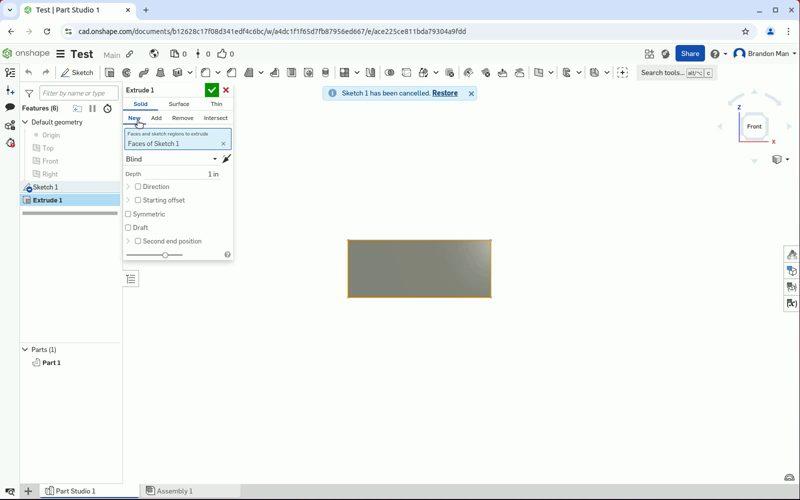
key(tab, 4)
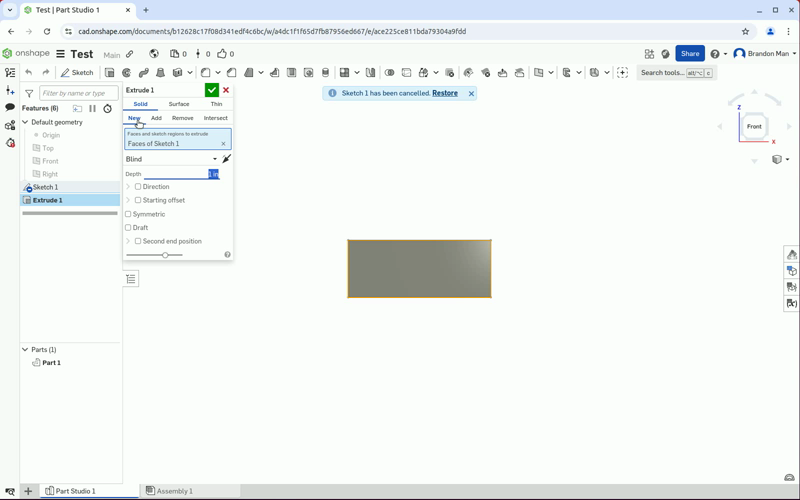
text(19.738)
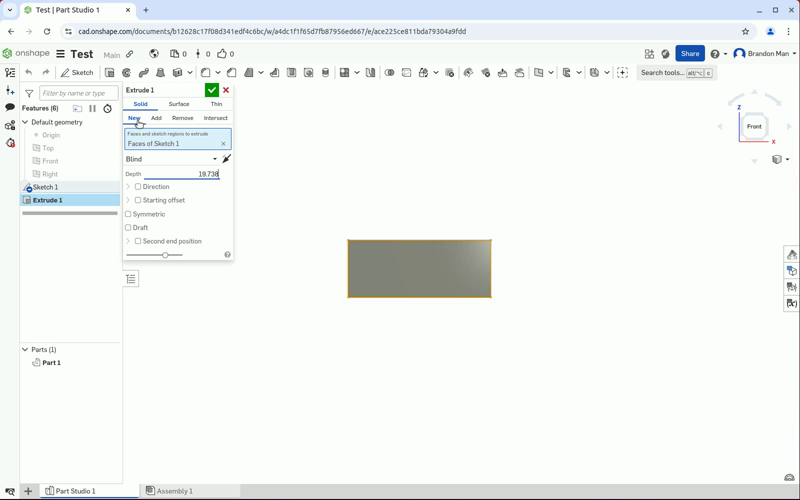
key(enter)
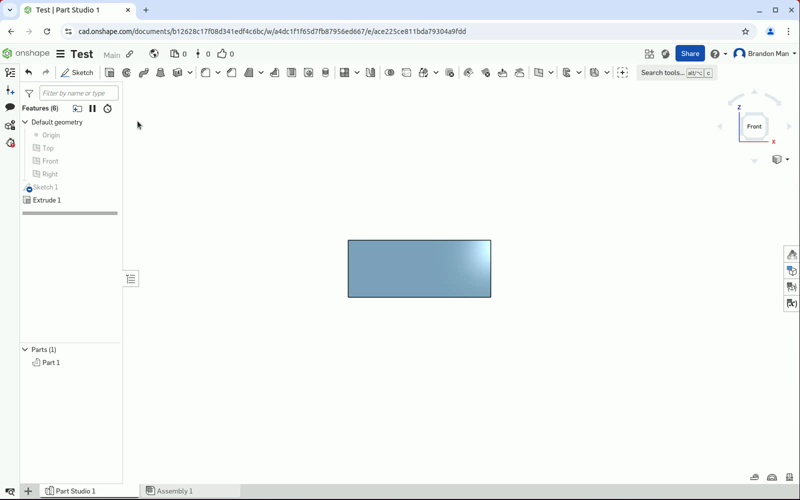
key(shift+h)
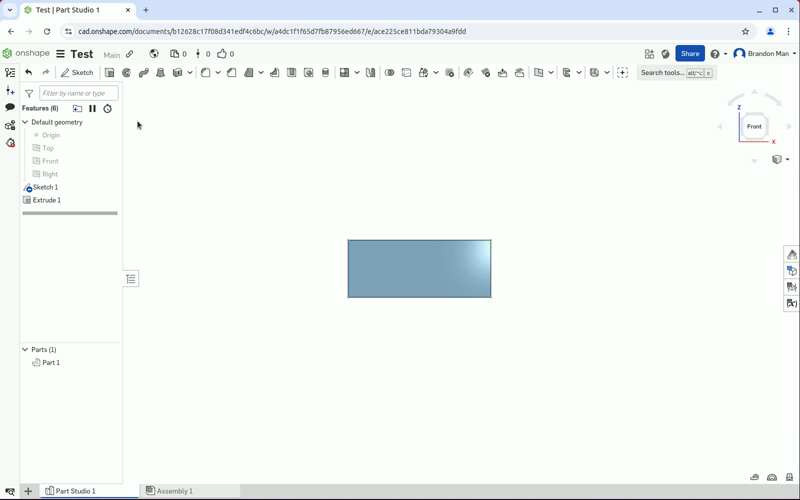
key(shift+h)
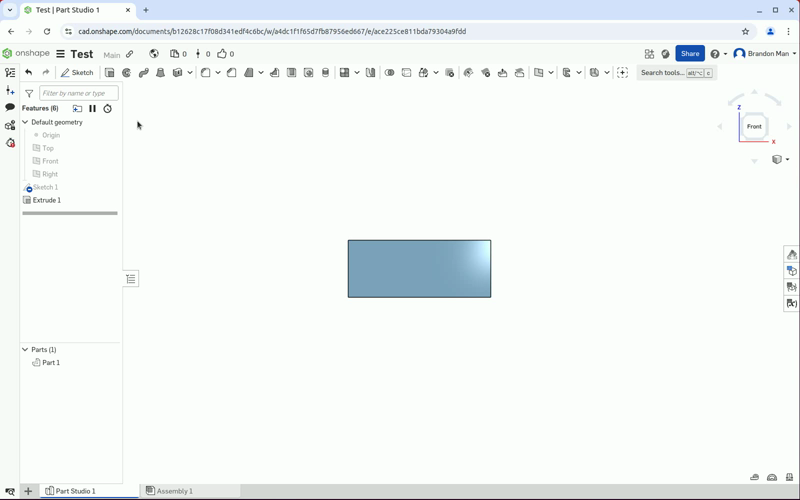
mouse_move(73, 189)
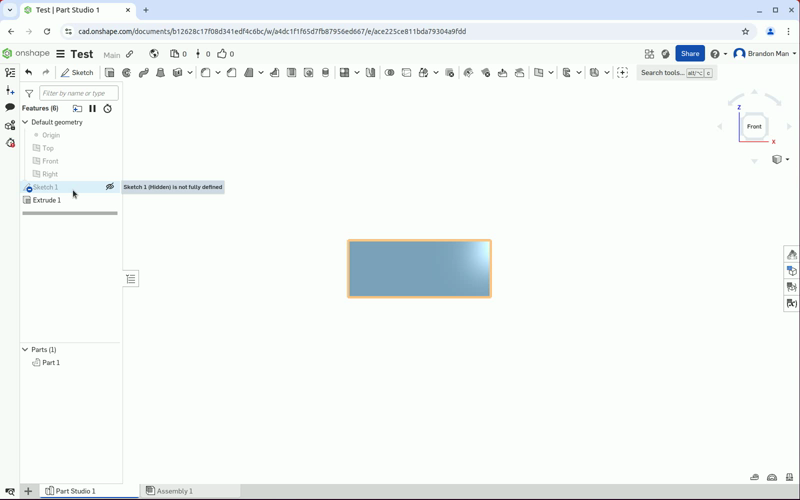
click(73, 189)
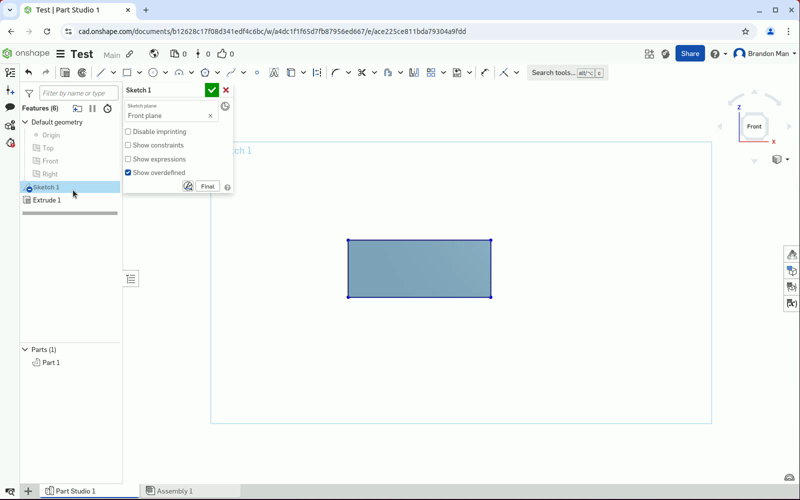
mouse_move(229, 92)
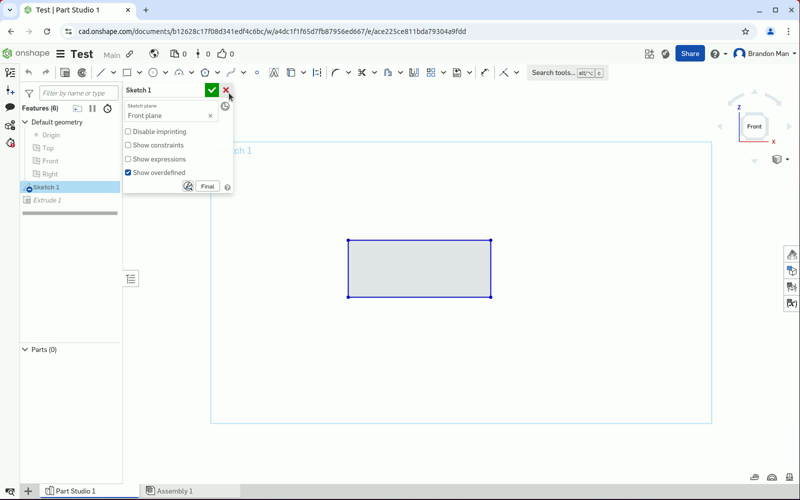
click(229, 92)
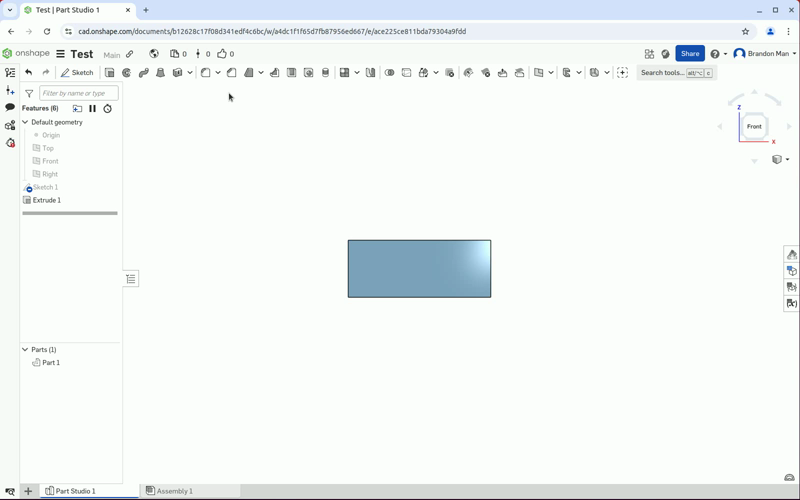
mouse_move(73, 352)
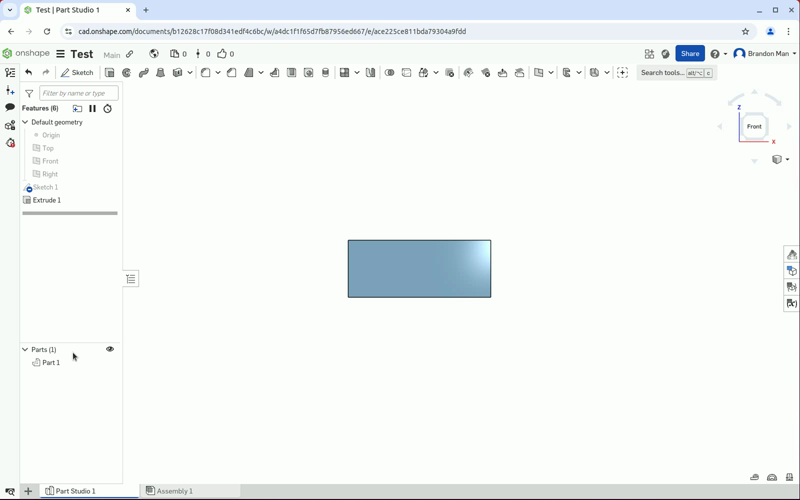
key(y)
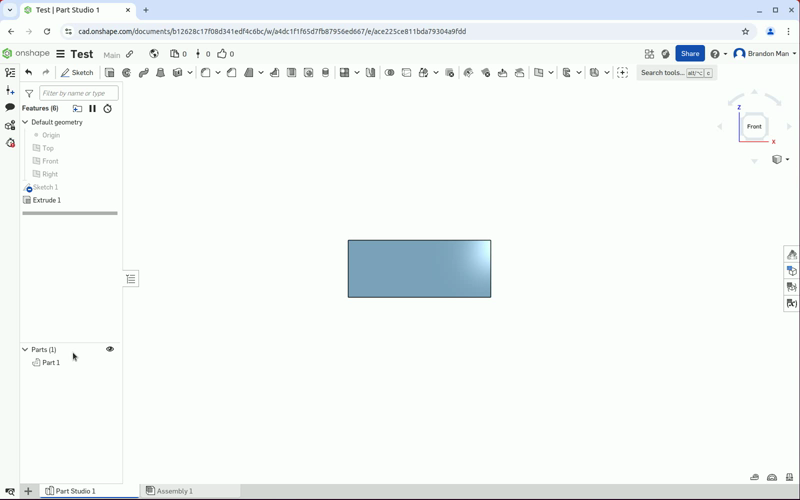
key(shift+p)
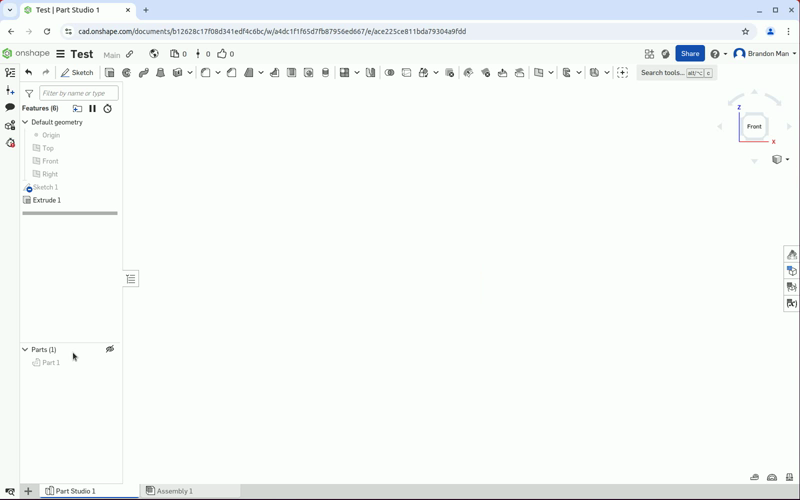
key(space)
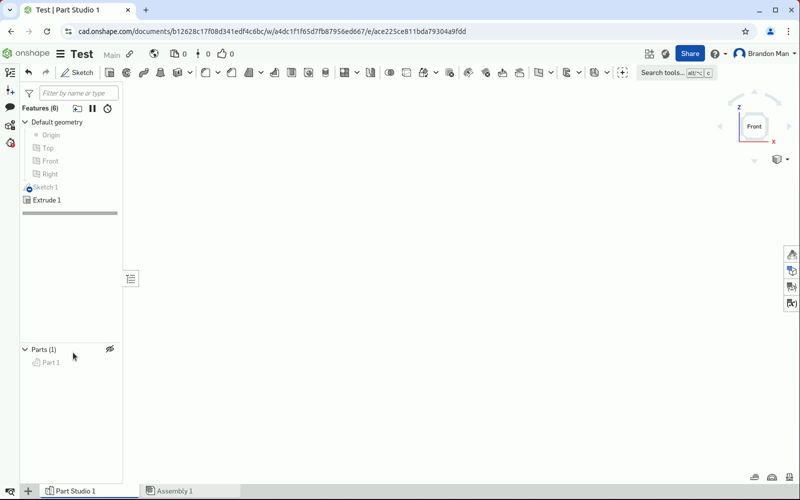
key_down(shift)
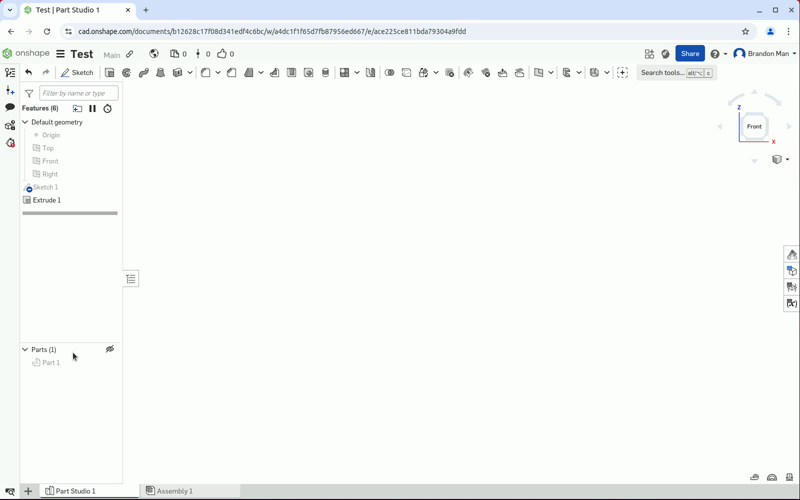
key(down)
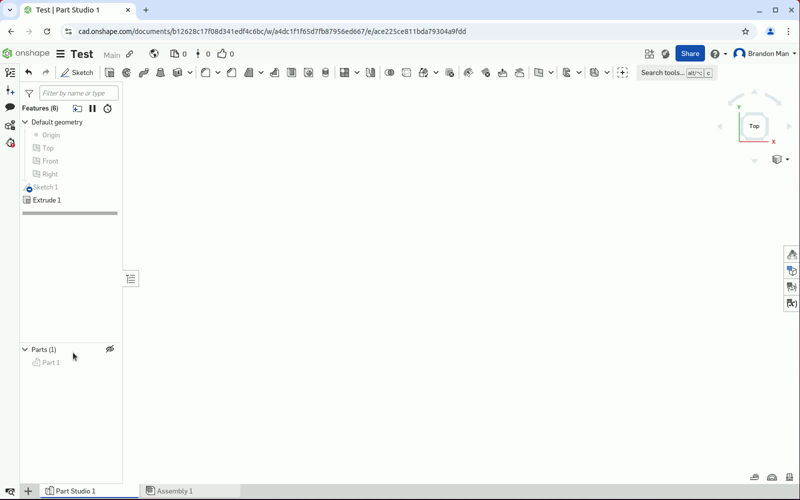
key_up(shift)
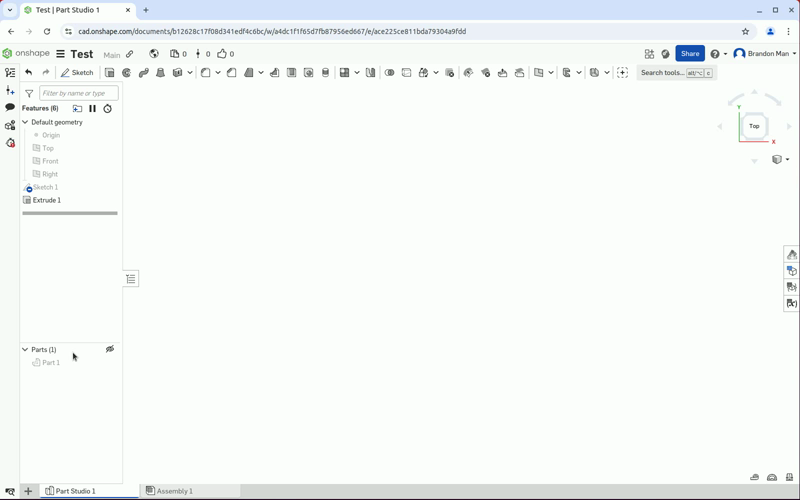
mouse_move(73, 352)
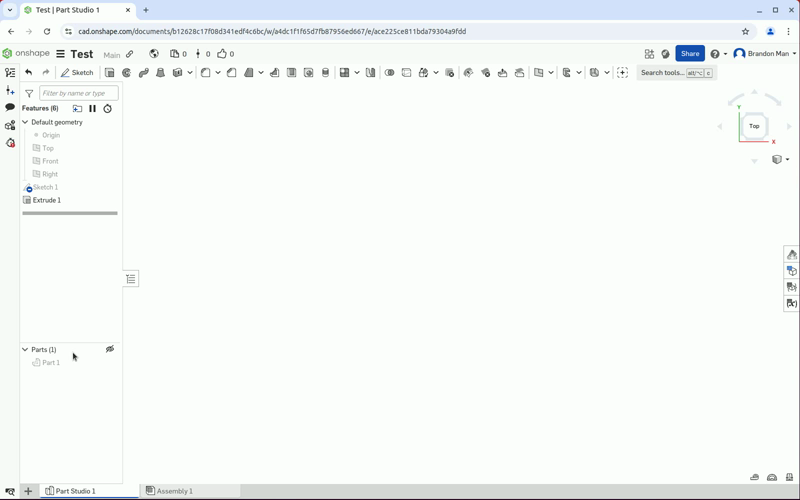
key(shift+y)
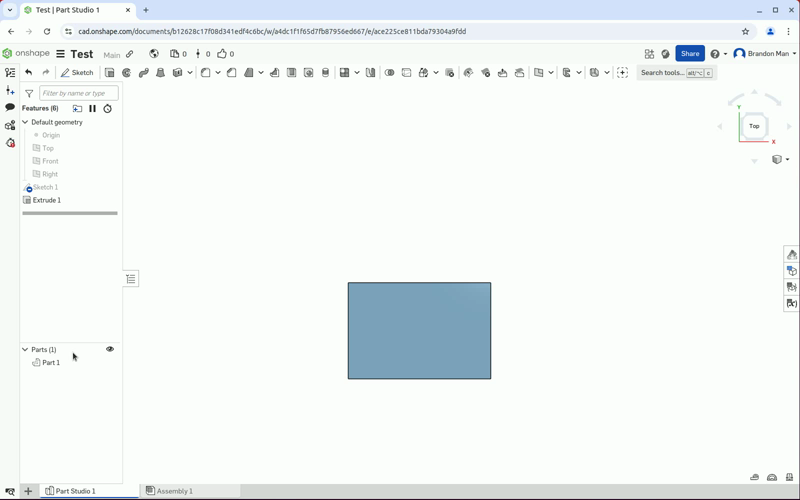
mouse_move(541, 75)
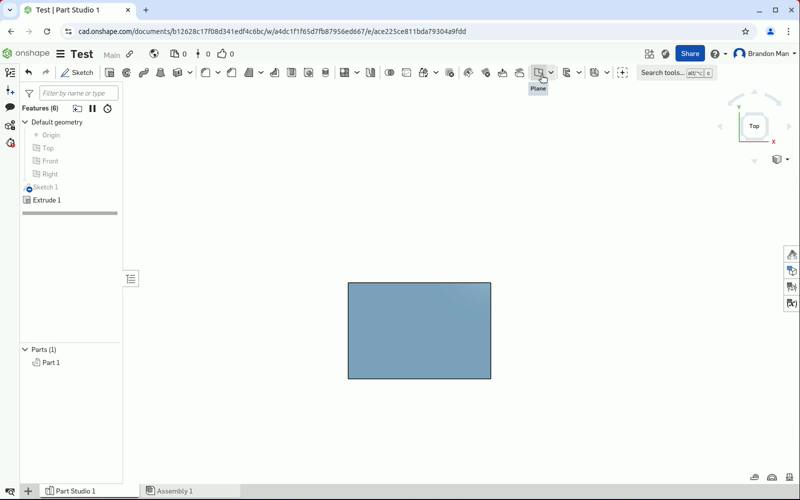
click(541, 75)
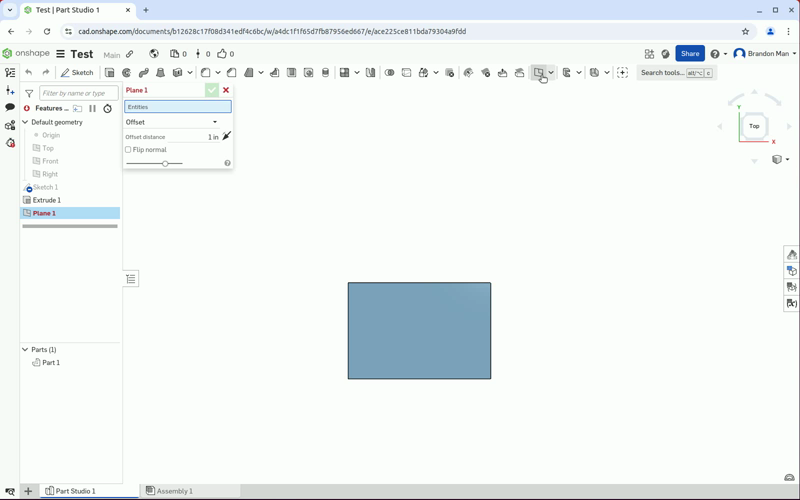
mouse_move(73, 150)
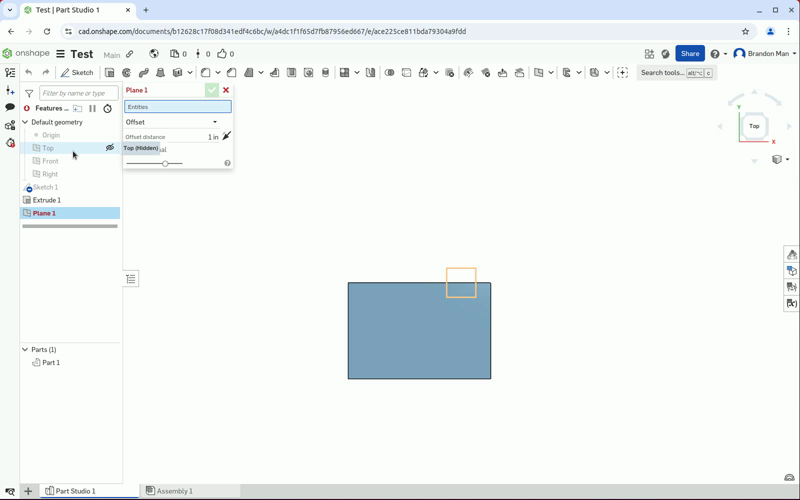
click(73, 150)
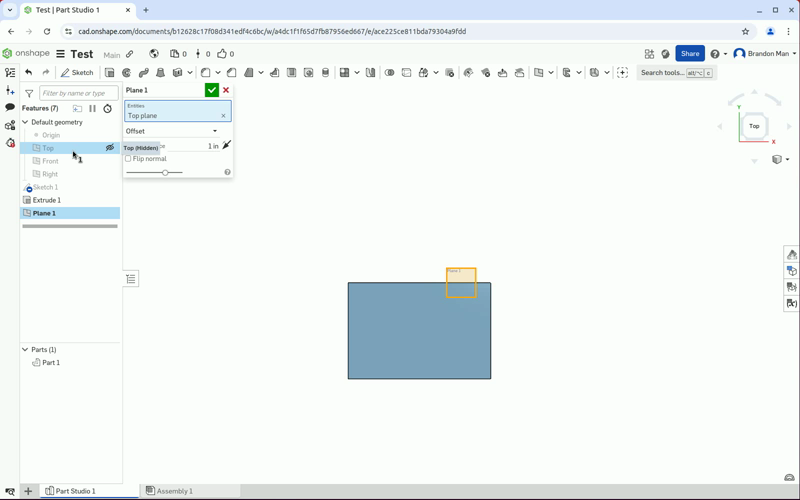
key(tab, 2)
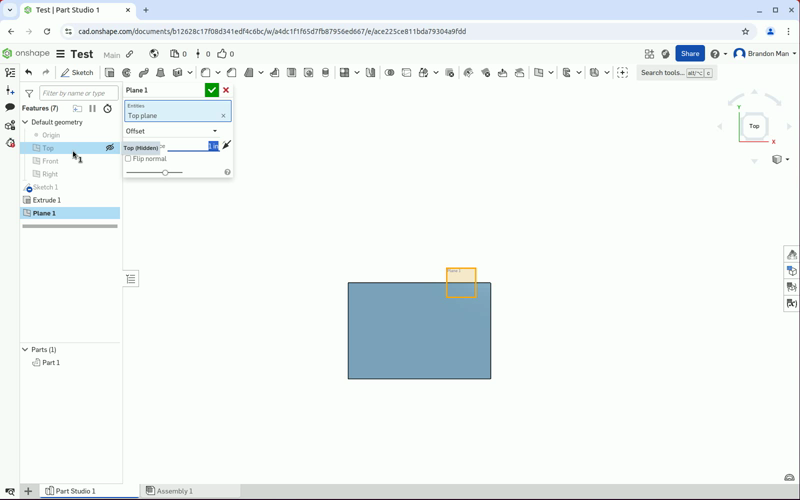
text(8.904)
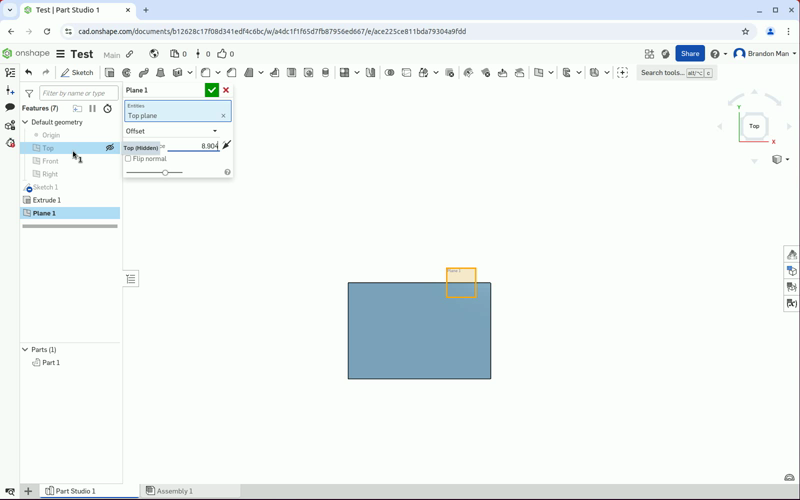
key(enter, 2)
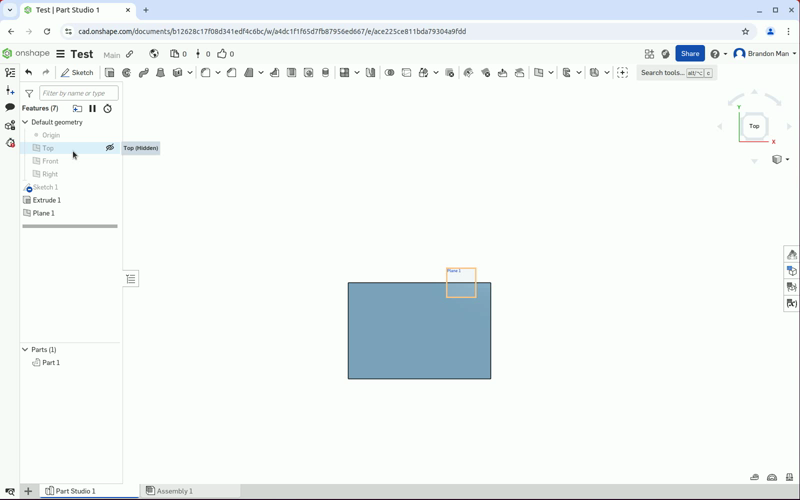
key(shift+s)
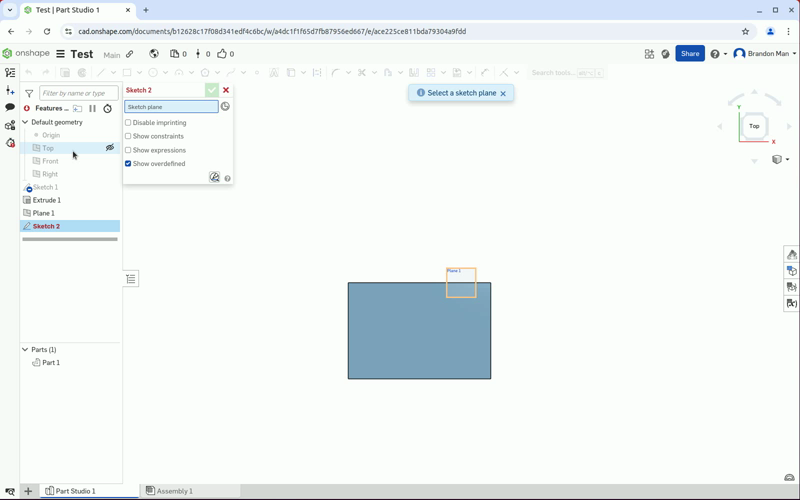
mouse_move(73, 215)
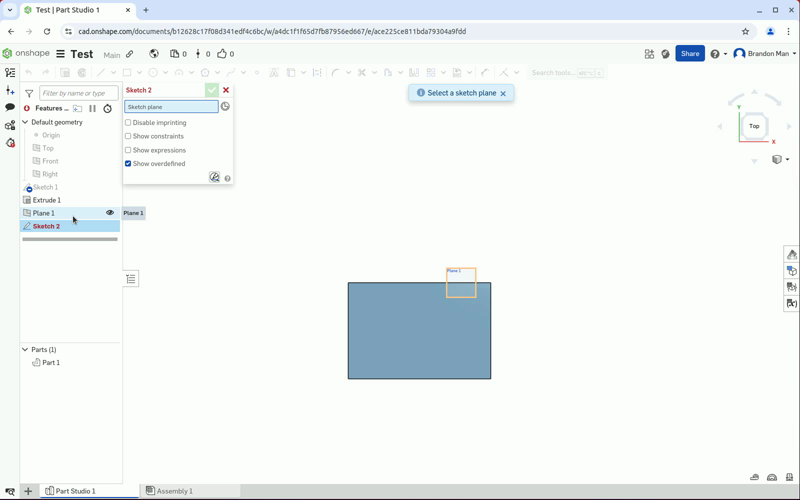
click(73, 215)
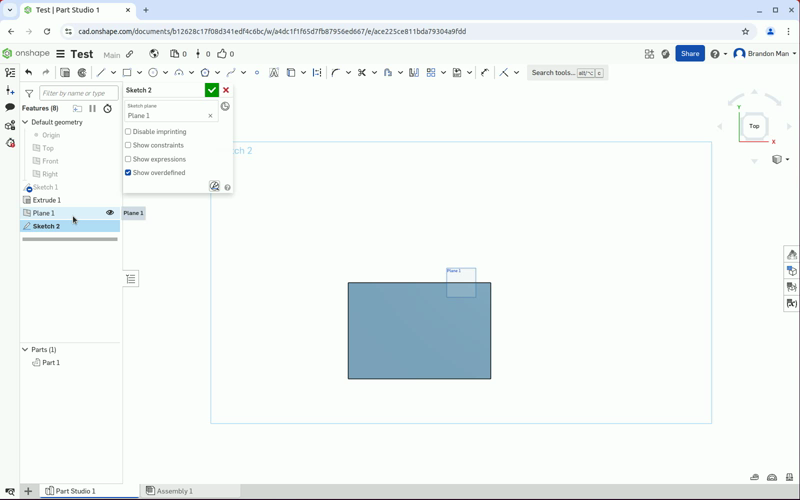
mouse_move(73, 352)
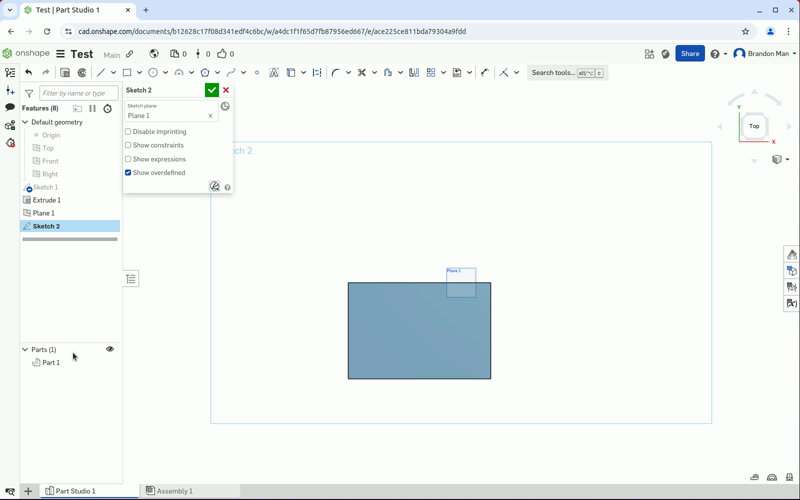
key(y)
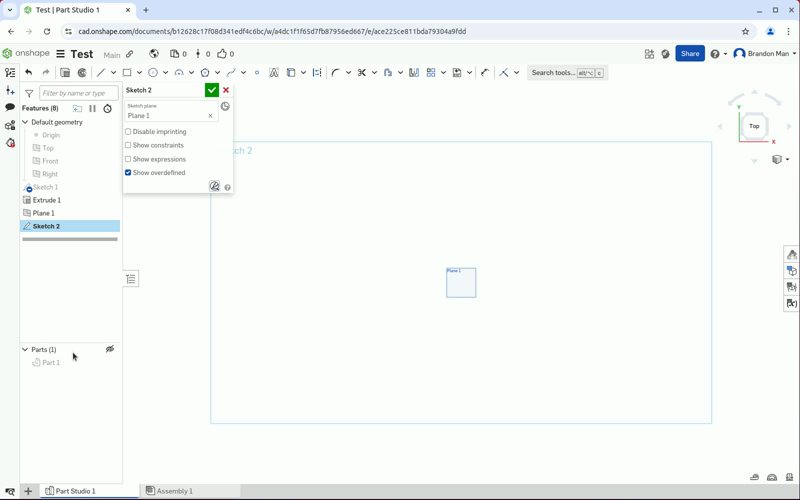
key(c)
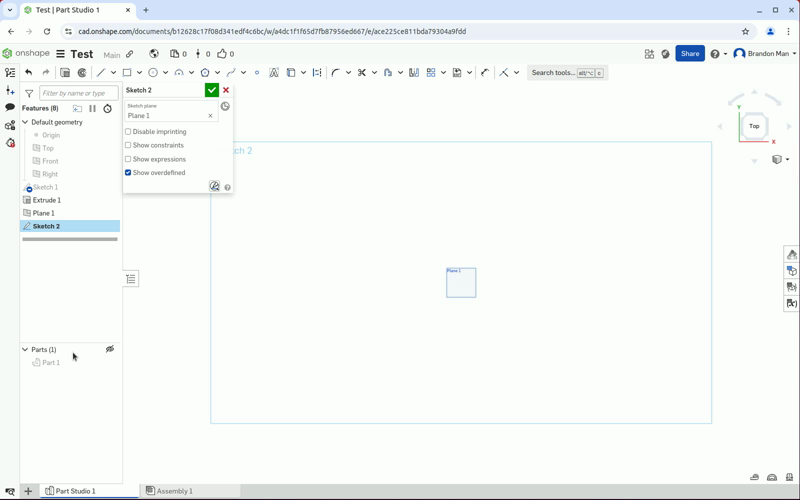
key_down(shift)
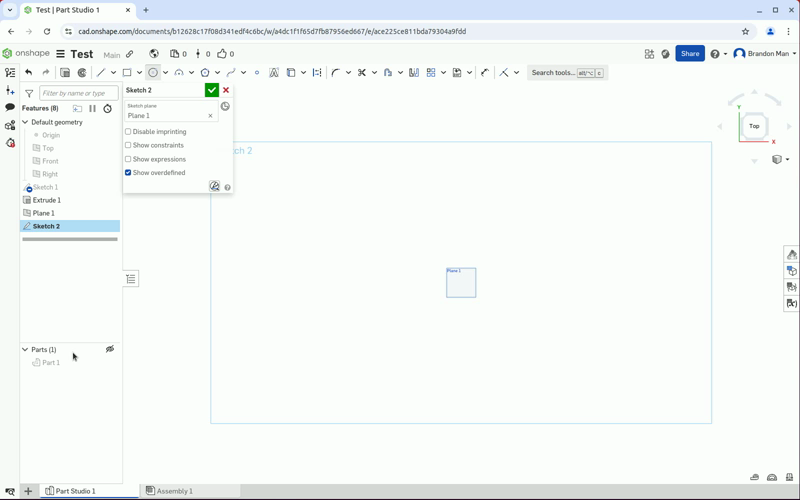
mouse_move(399, 321)
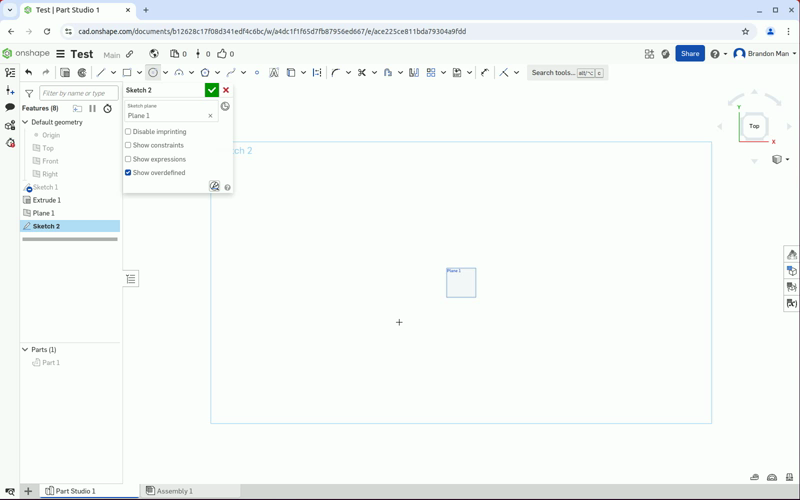
click(399, 321)
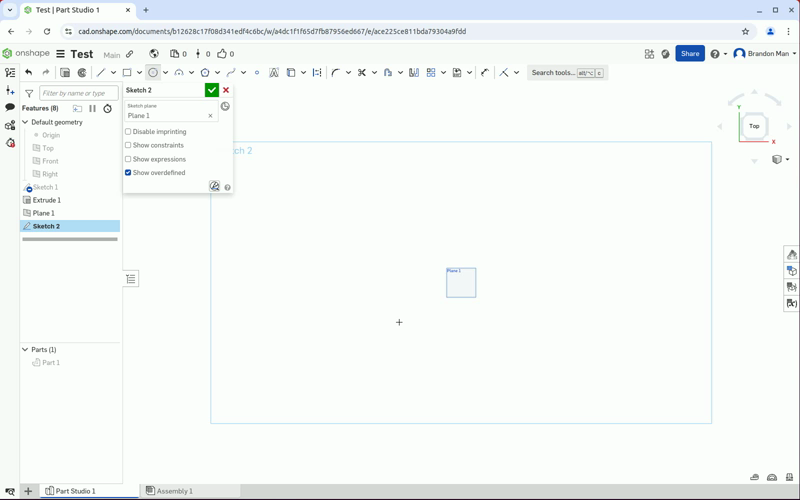
key_up(shift)
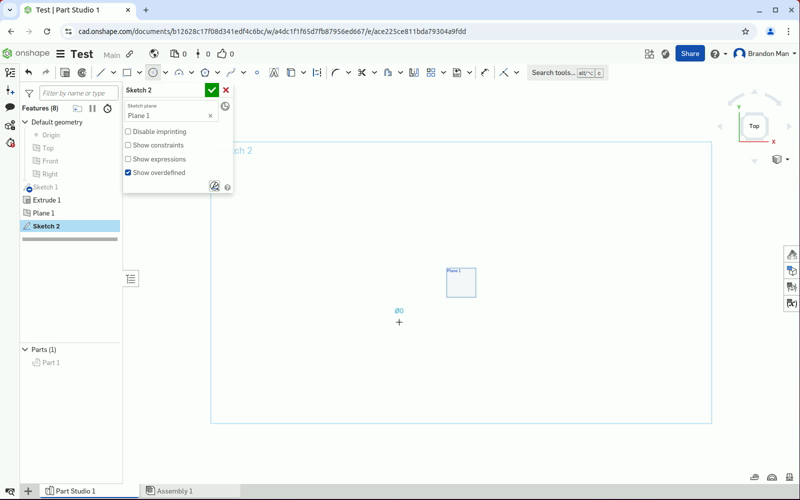
mouse_move(414, 321)
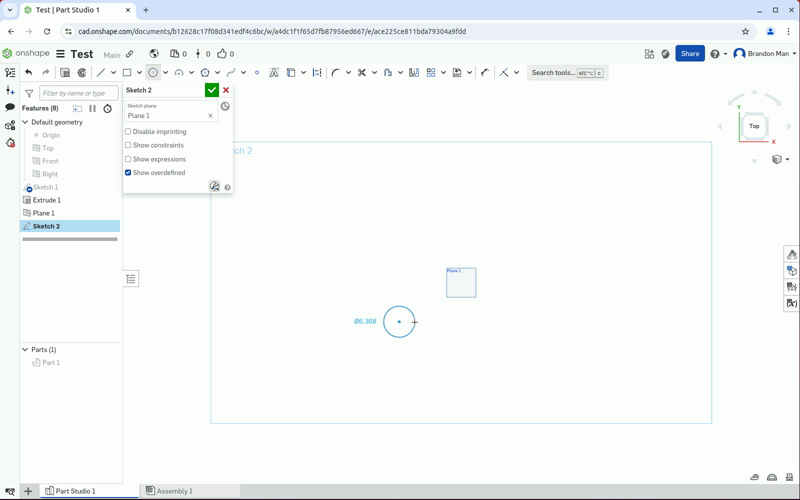
click(414, 321)
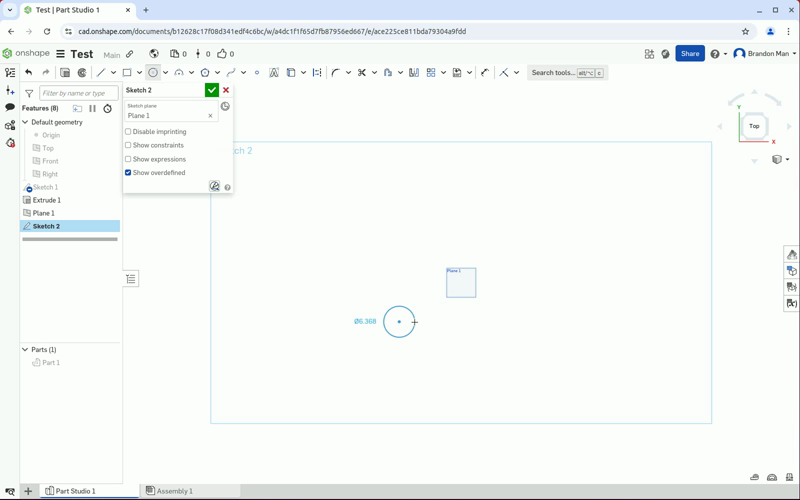
key(esc)
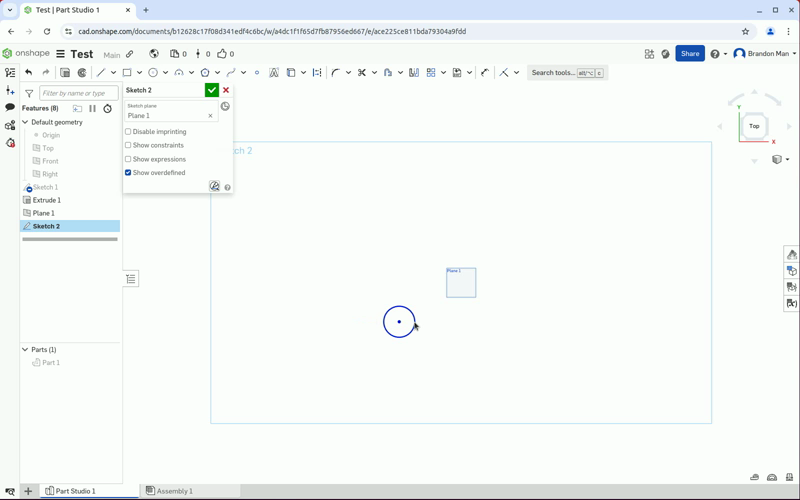
mouse_move(397, 307)
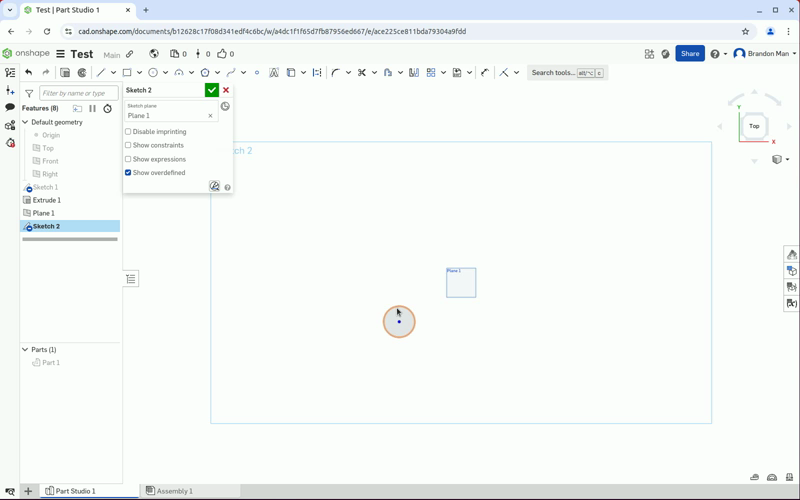
scroll(6)
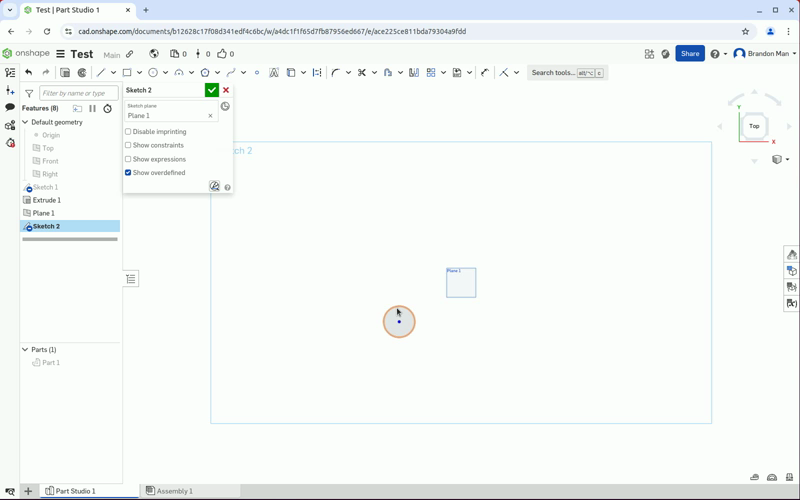
scroll(6)
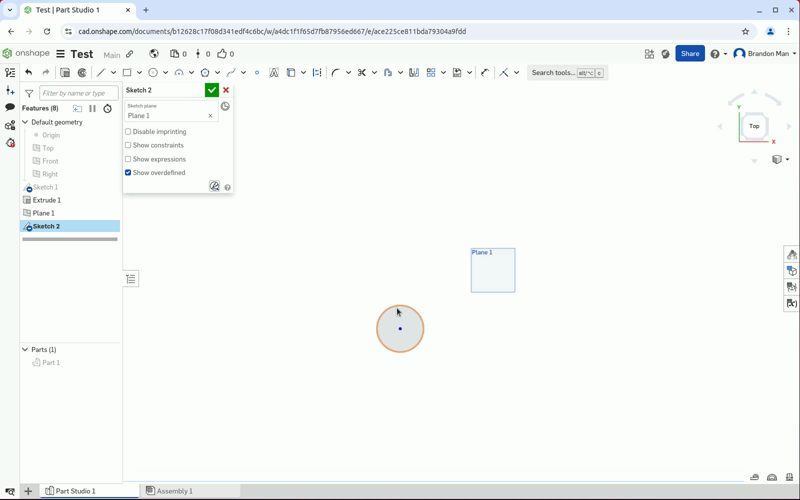
scroll(6)
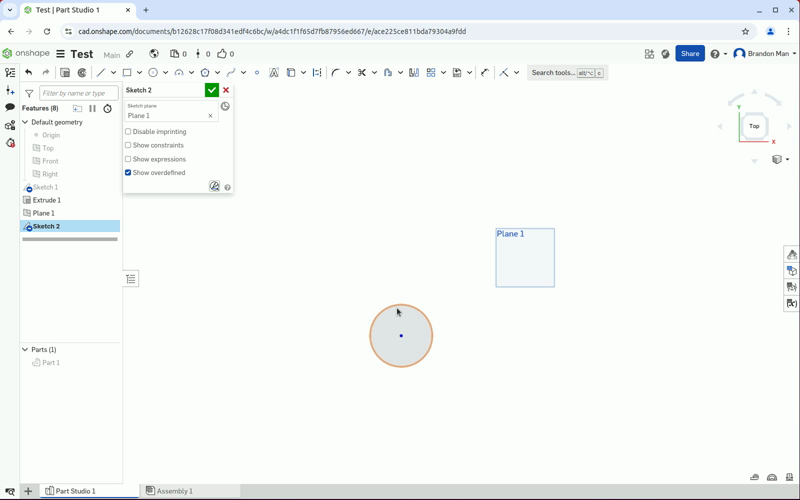
scroll(6)
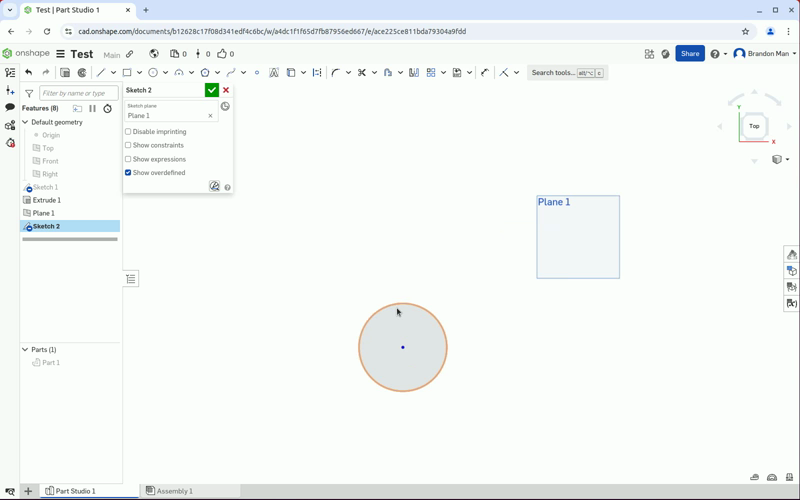
scroll(6)
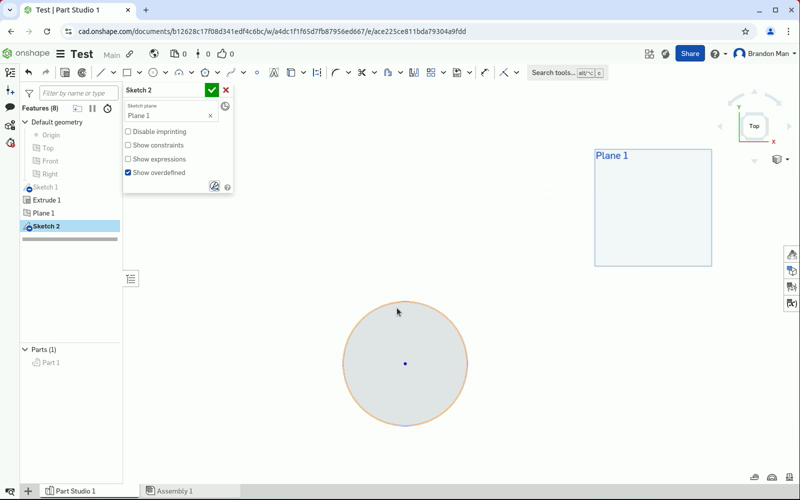
scroll(6)
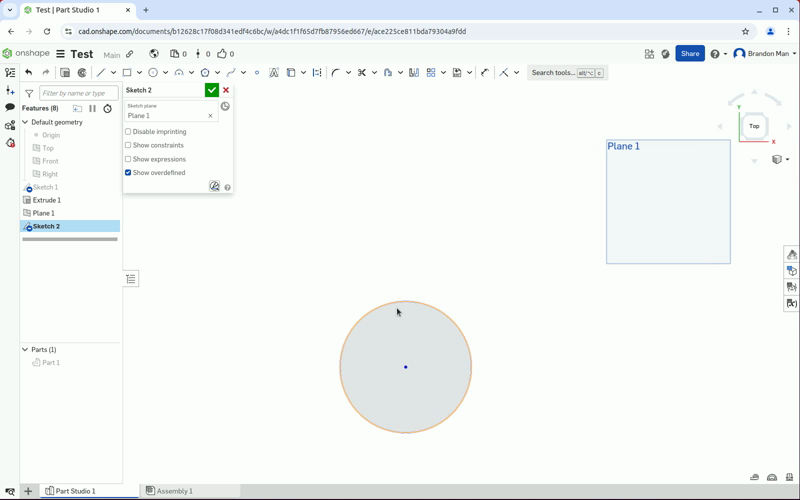
scroll(6)
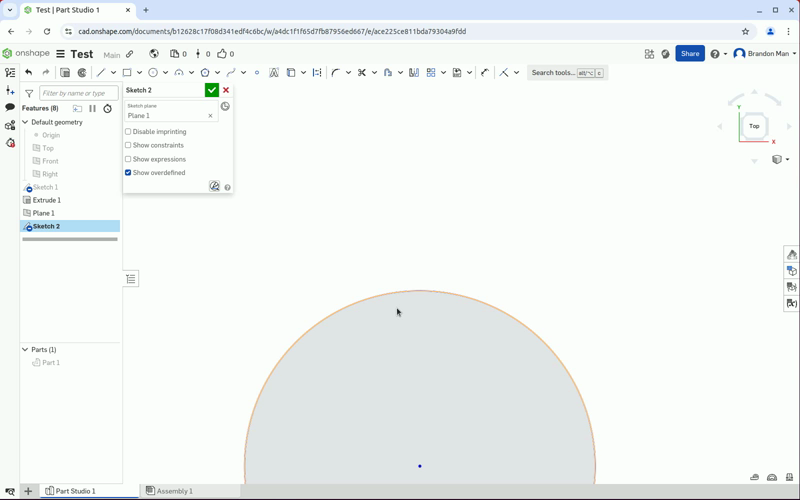
click(397, 307)
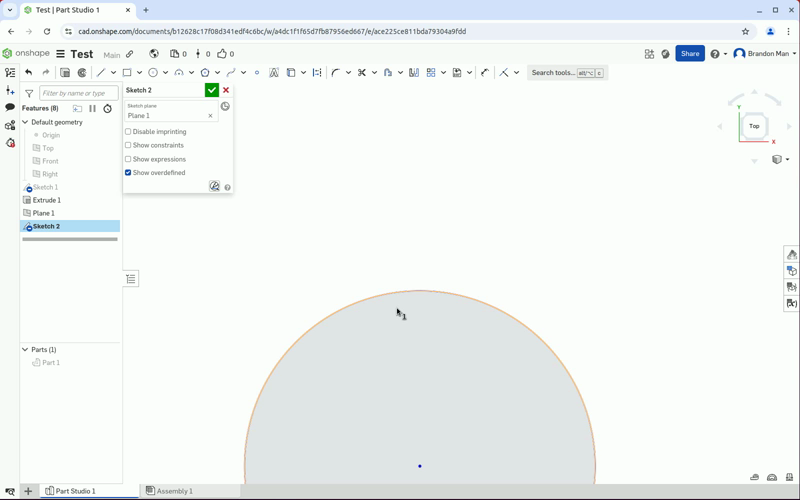
scroll(-6)
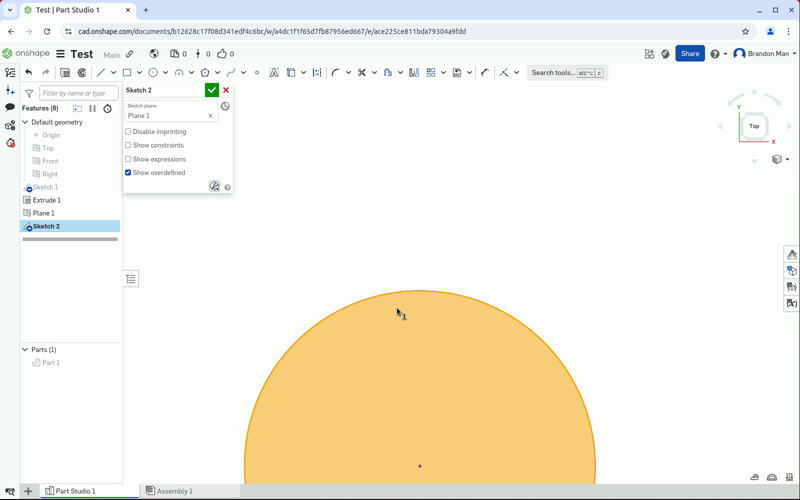
scroll(-6)
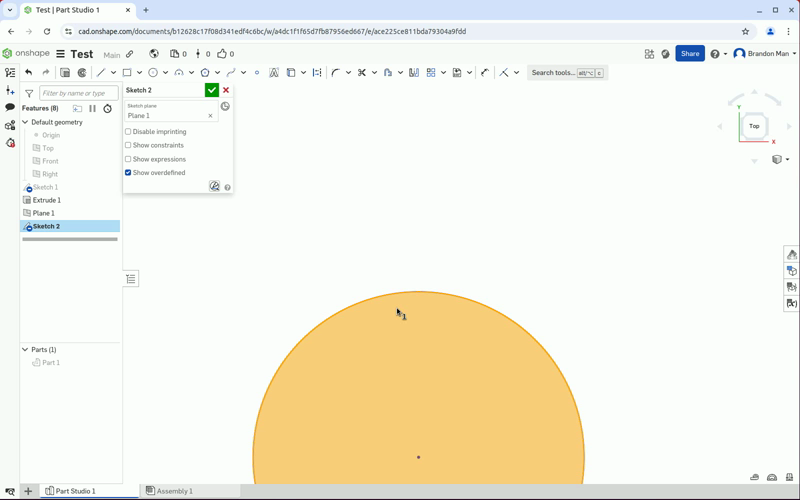
scroll(-6)
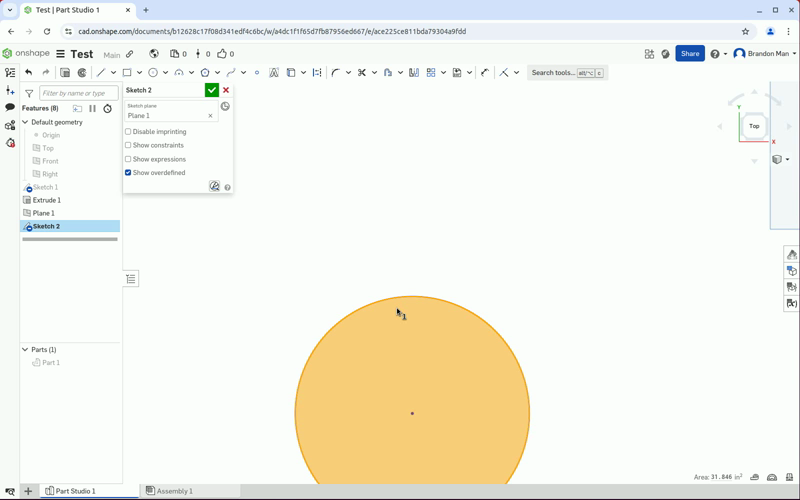
scroll(-6)
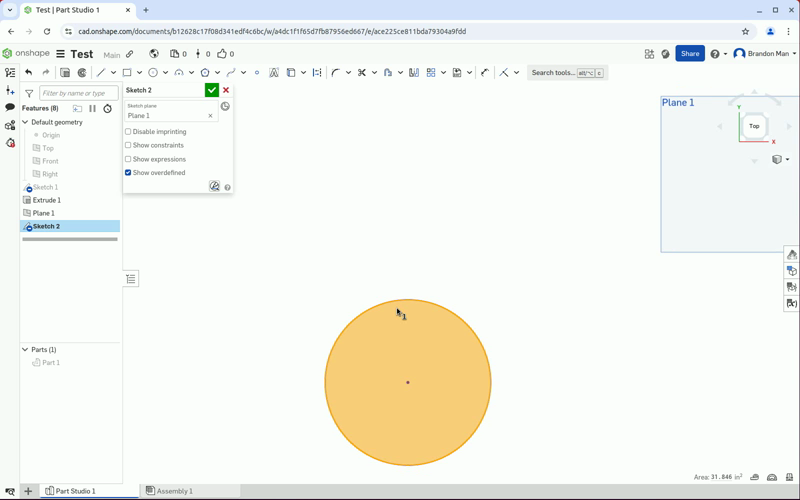
scroll(-6)
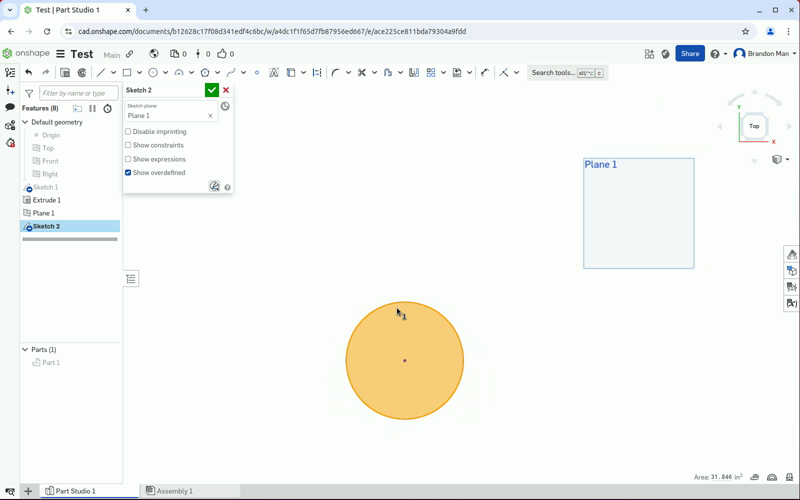
scroll(-6)
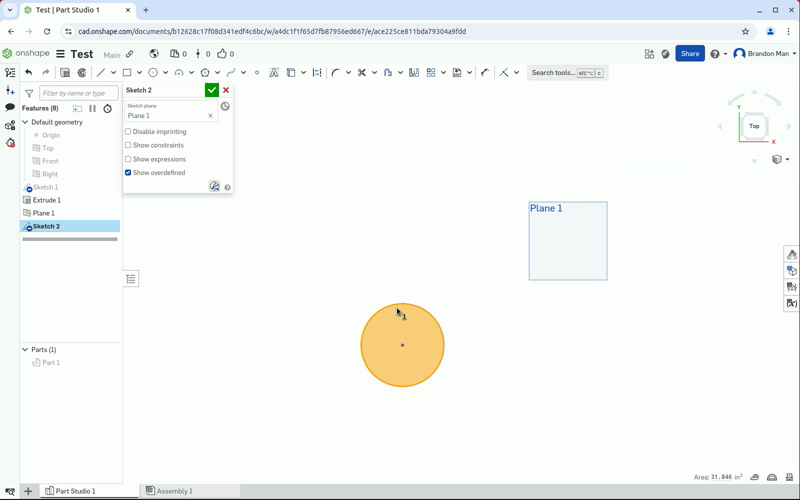
scroll(-6)
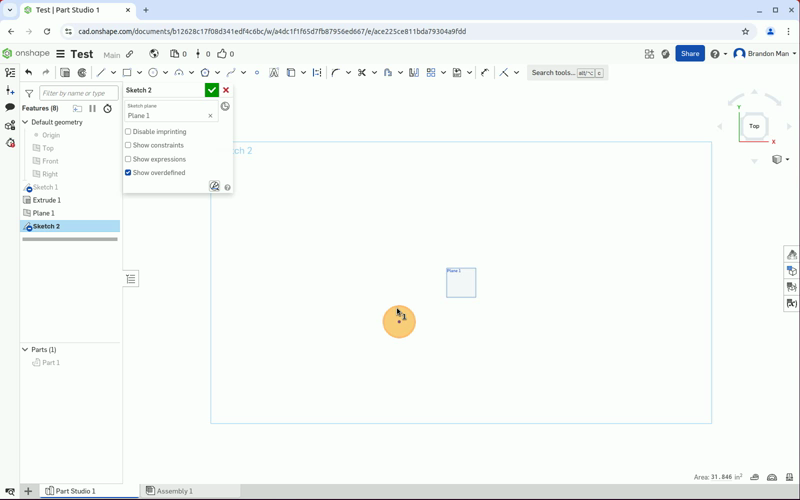
mouse_move(73, 352)
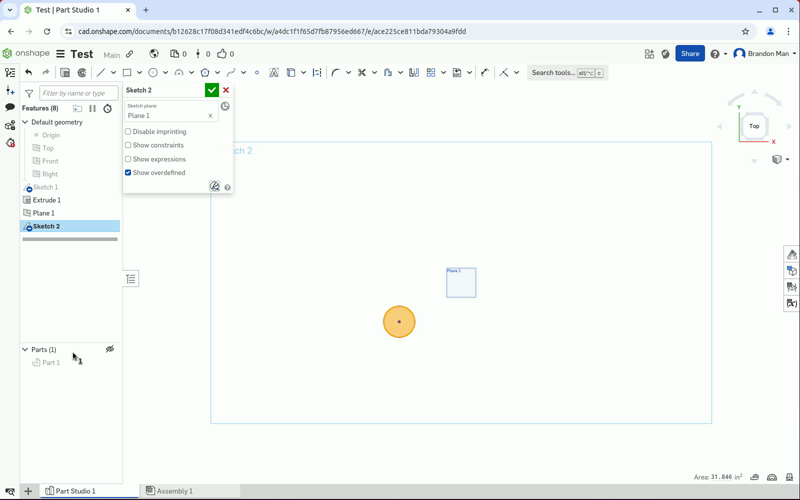
key(shift+y)
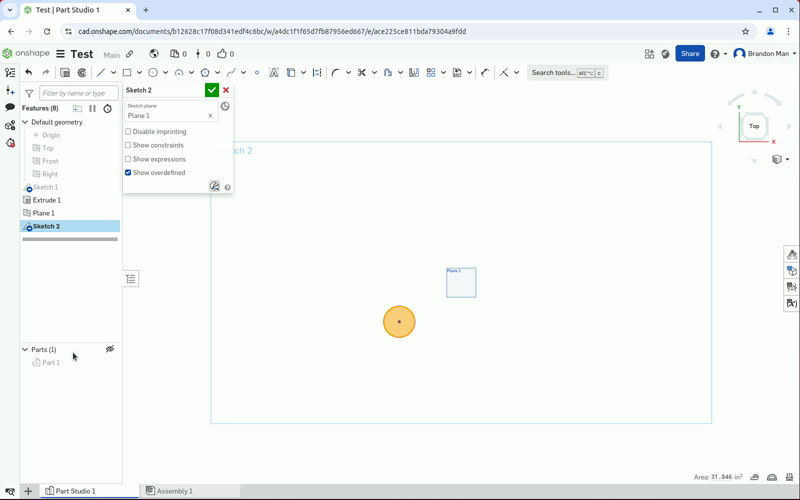
key(shift+e)
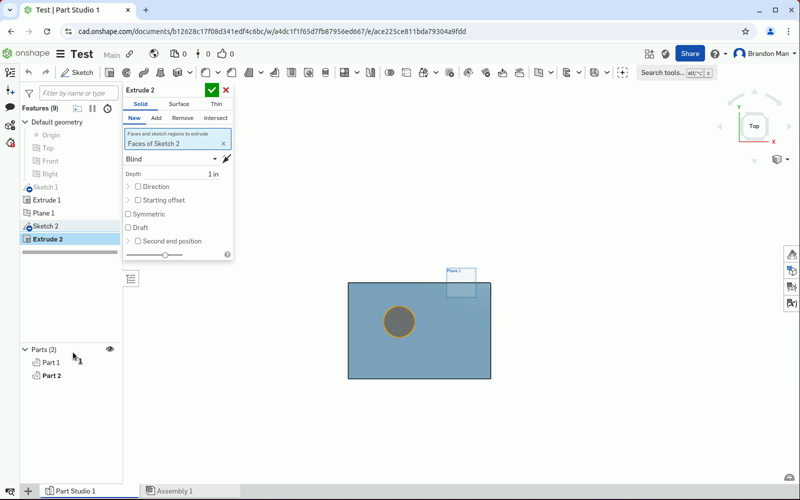
mouse_move(143, 106)
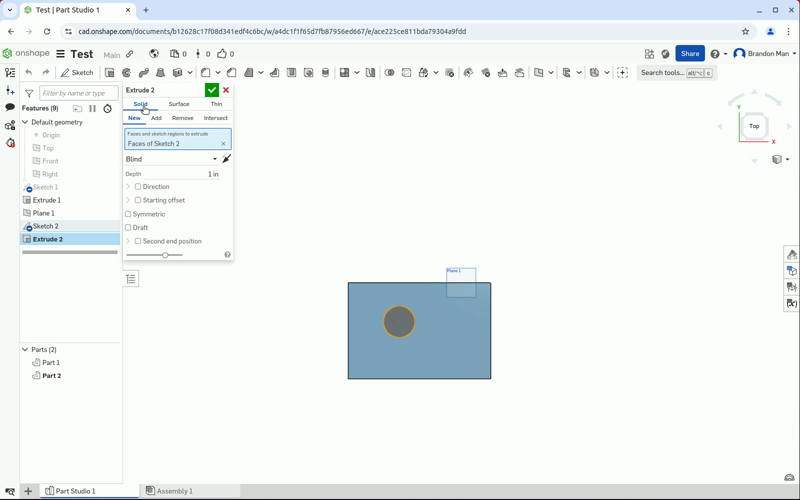
click(143, 106)
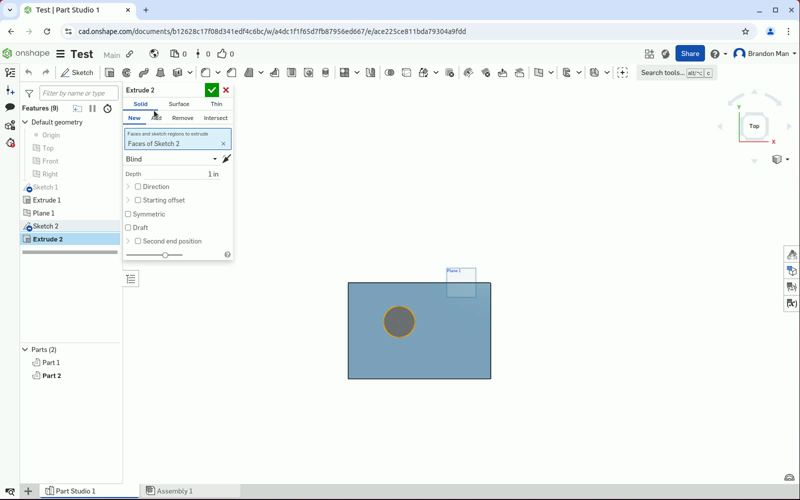
mouse_move(186, 120)
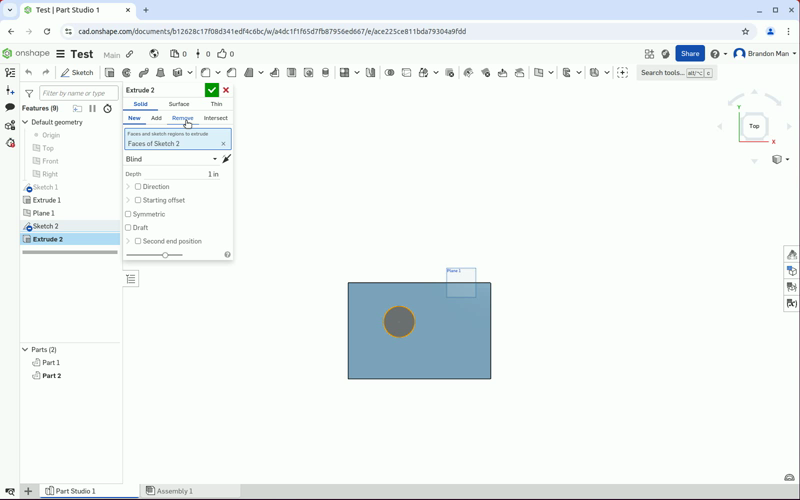
click(186, 120)
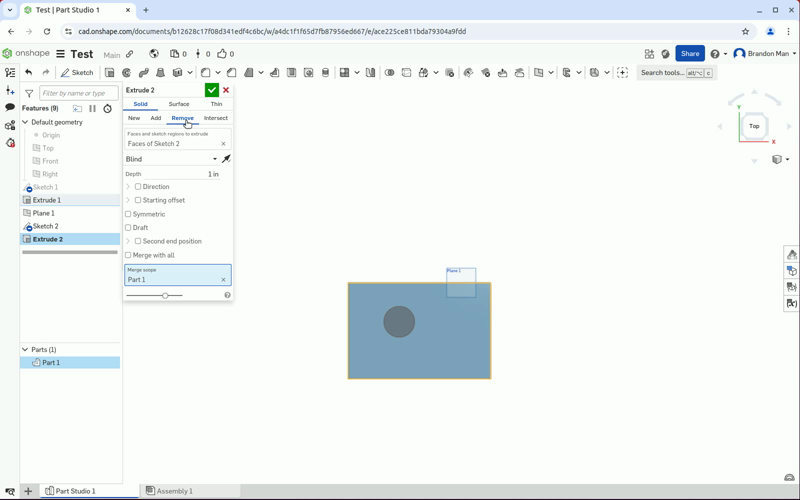
key(tab, 4)
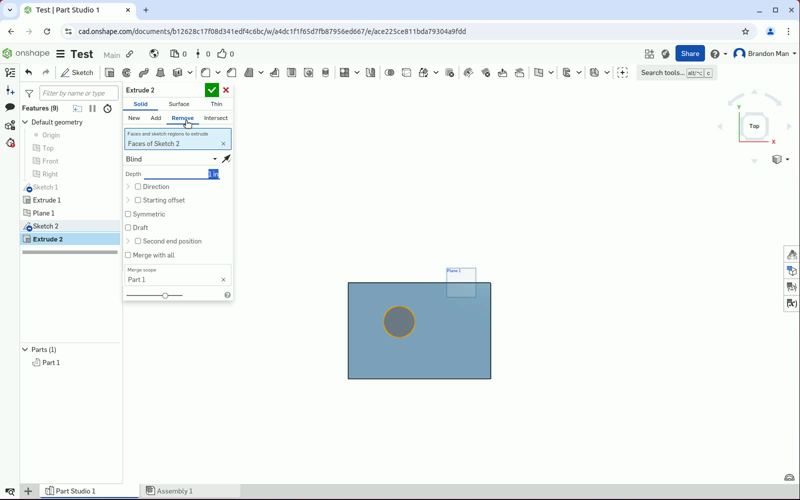
text(17.09)
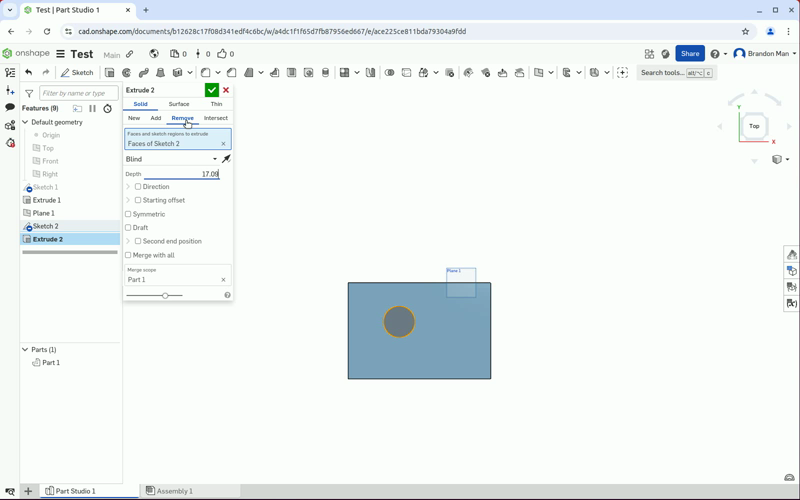
key(tab, 6)
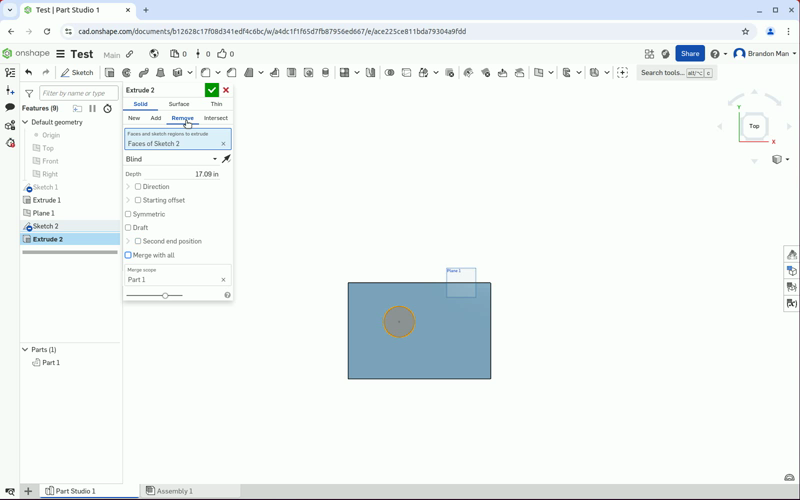
key(space)
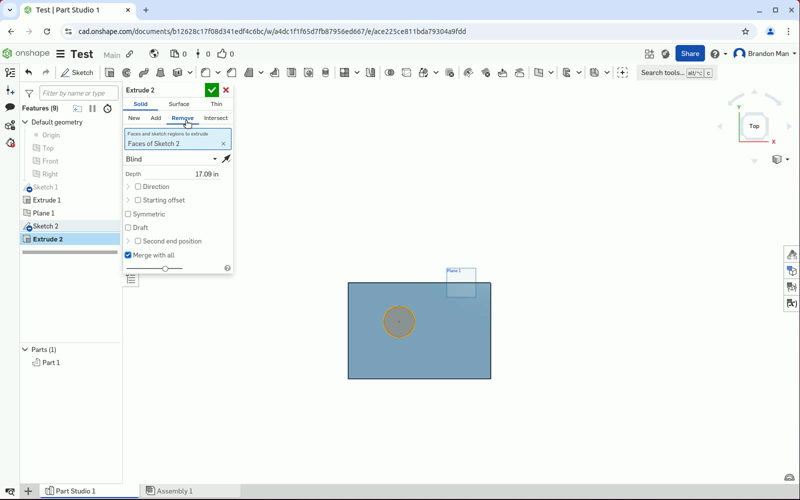
key(enter)
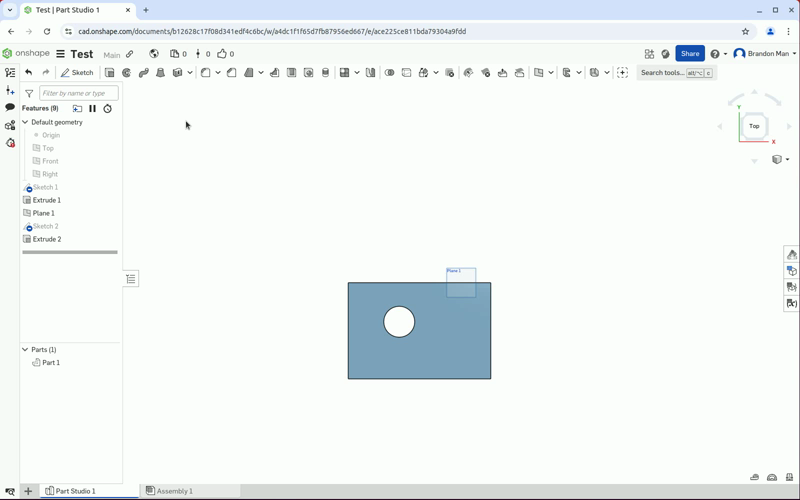
key(shift+h)
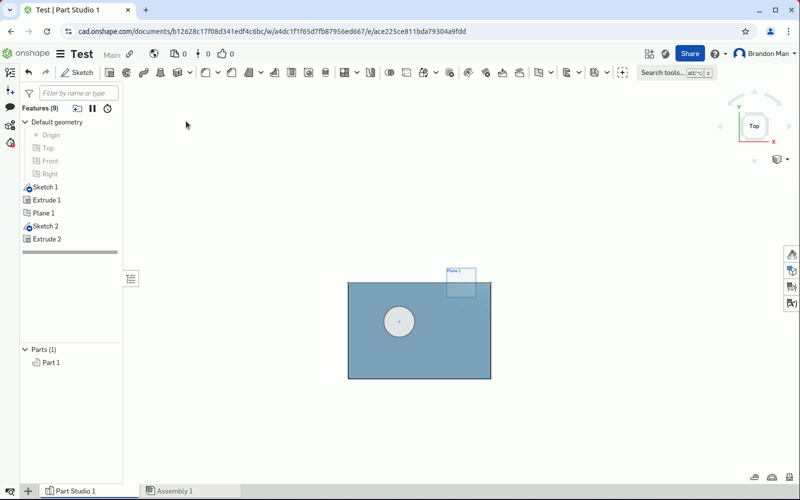
key(shift+h)
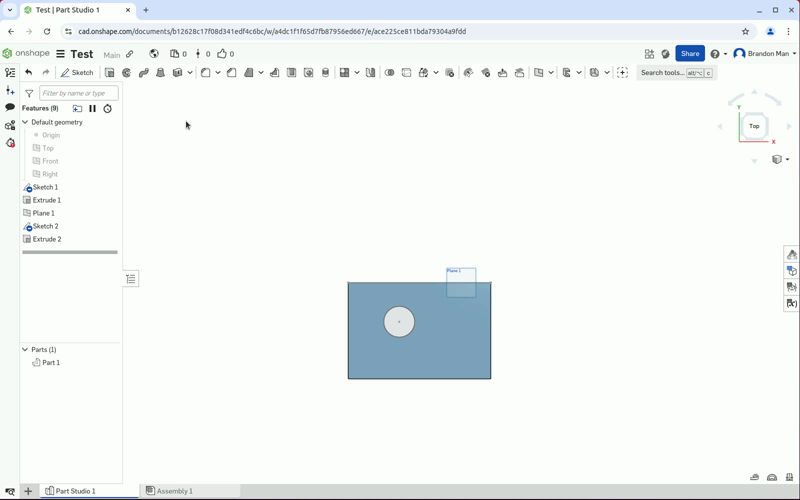
key(shift+7)
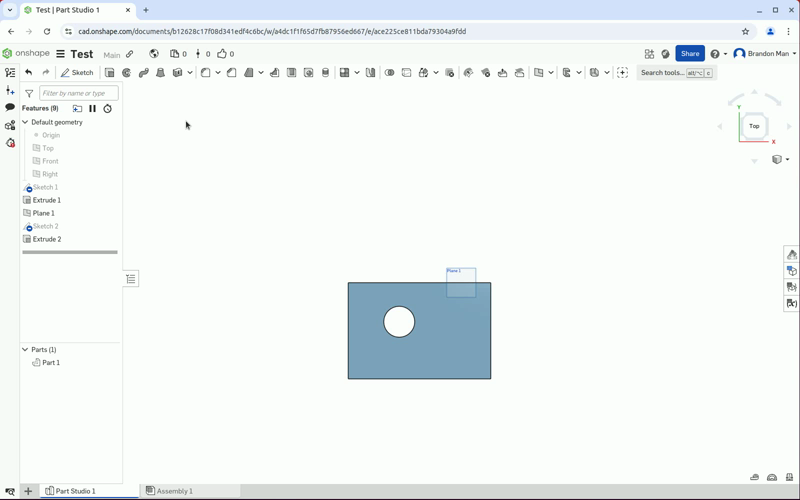
key(up, 3)
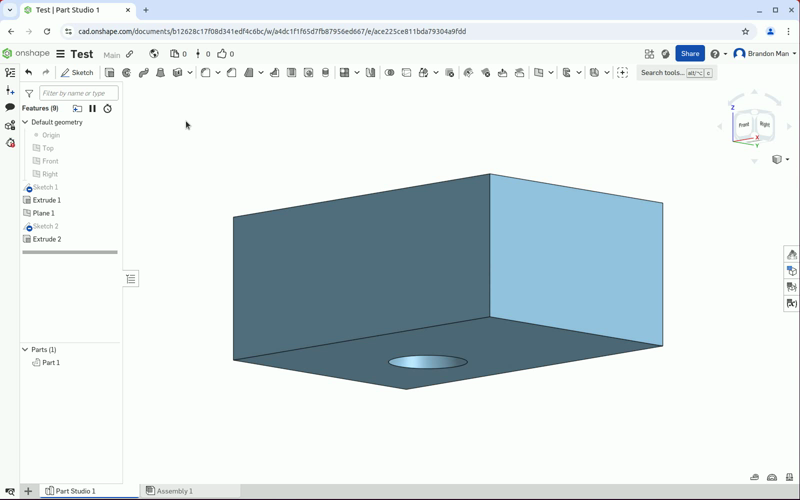
key(left, 3)
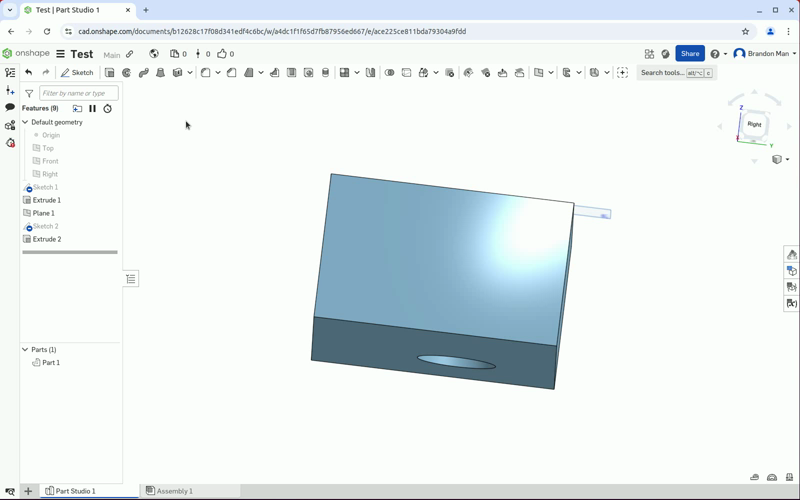
key(right, 3)
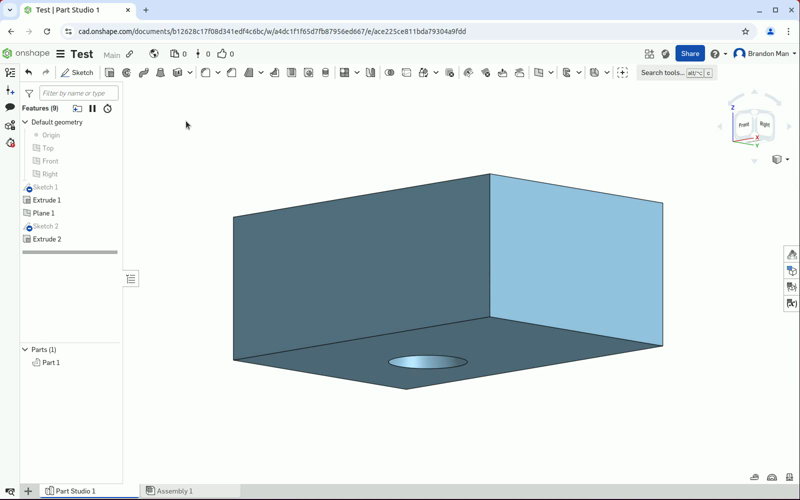
key(down, 3)
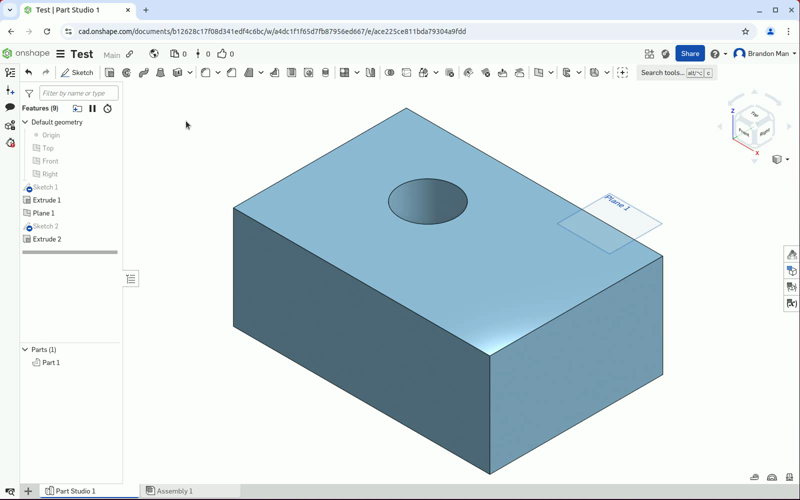
mouse_move(73, 189)
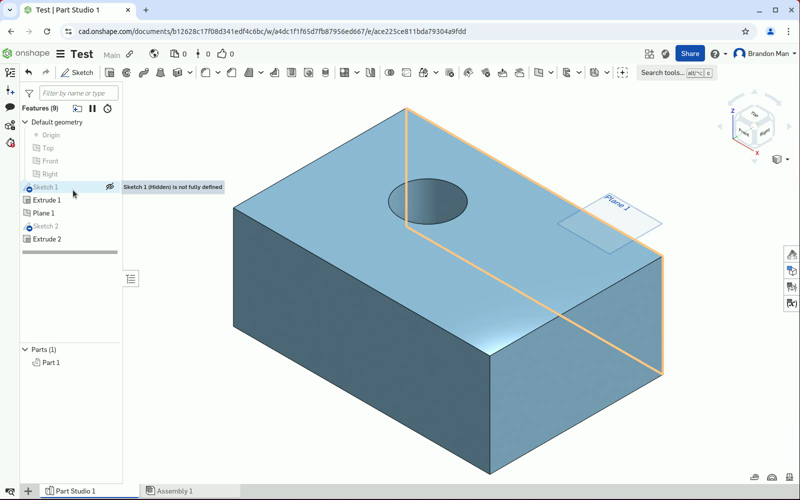
click(73, 189)